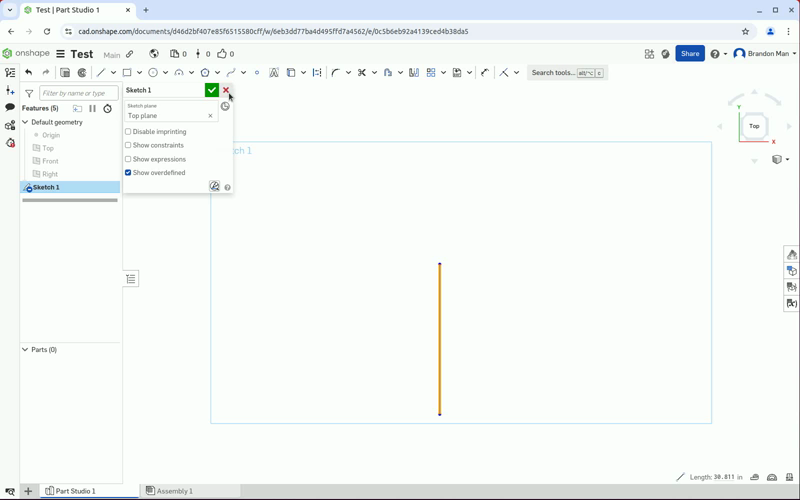
key(shift+h)
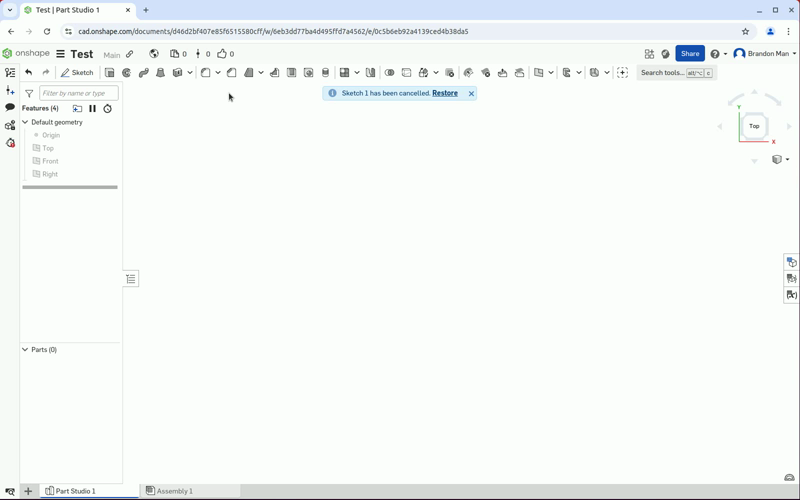
mouse_move(73, 352)
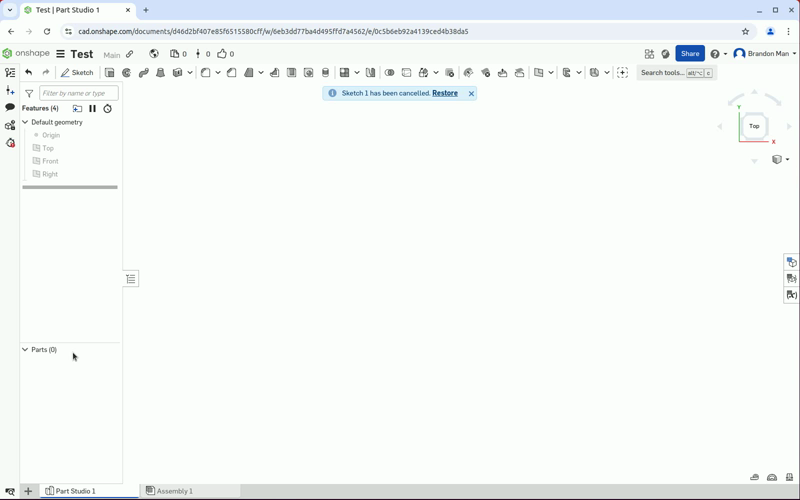
key(y)
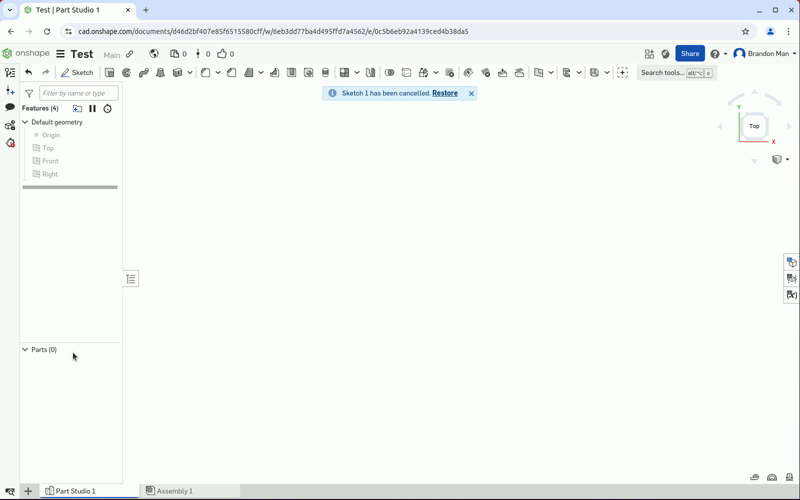
key(shift+p)
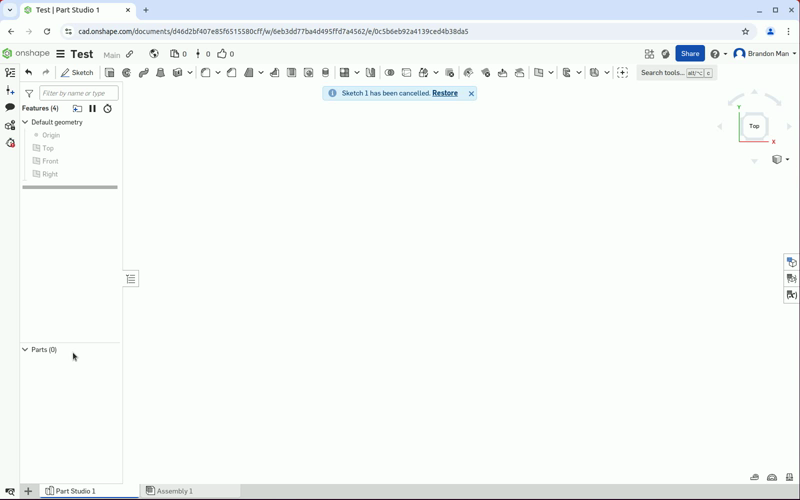
key(space)
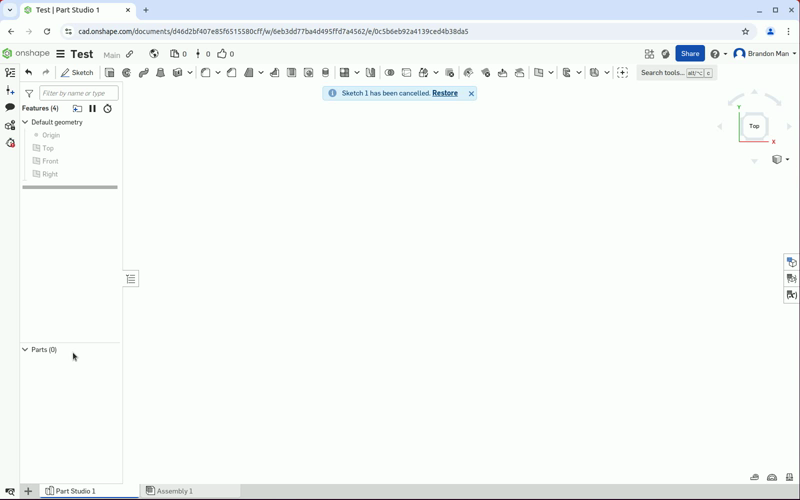
key_down(shift)
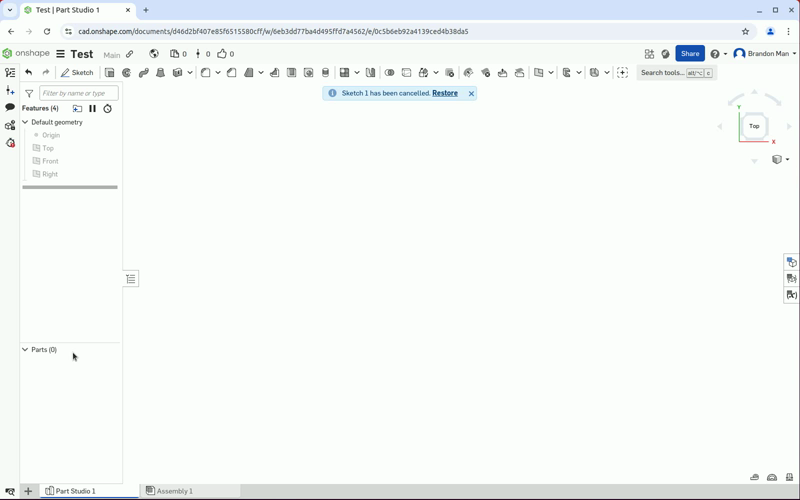
key(up)
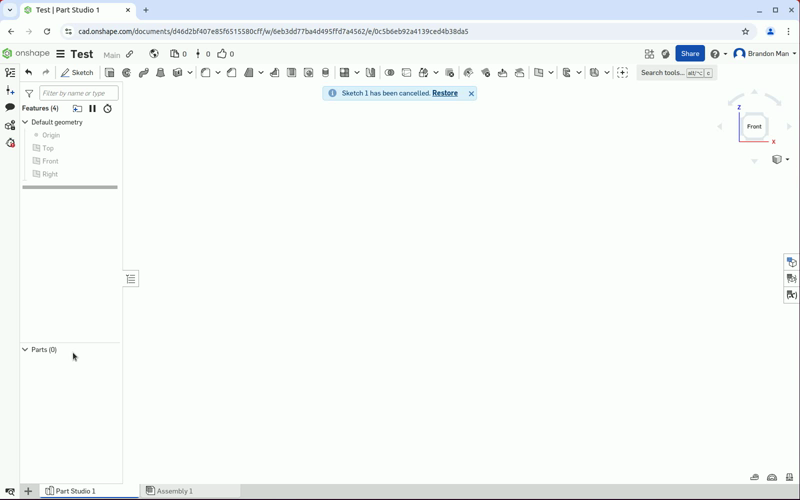
key_up(shift)
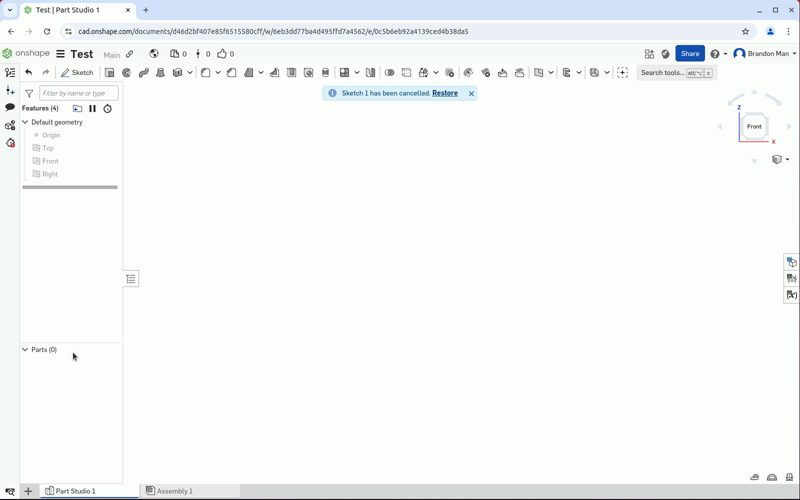
mouse_move(73, 352)
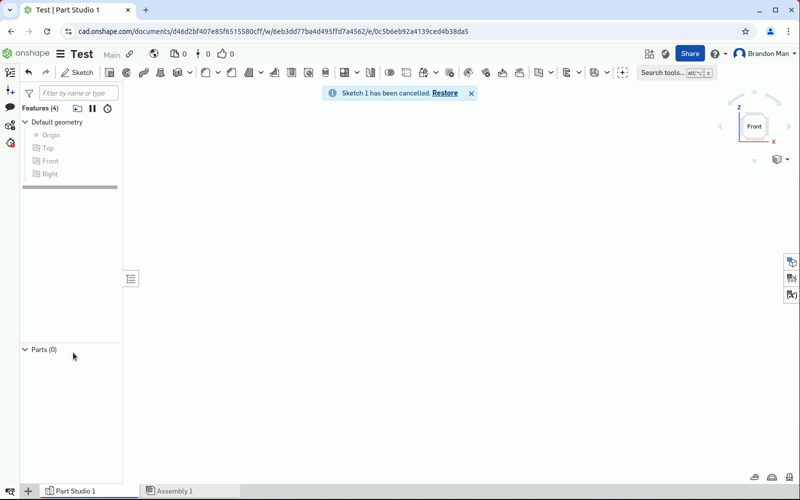
key(shift+y)
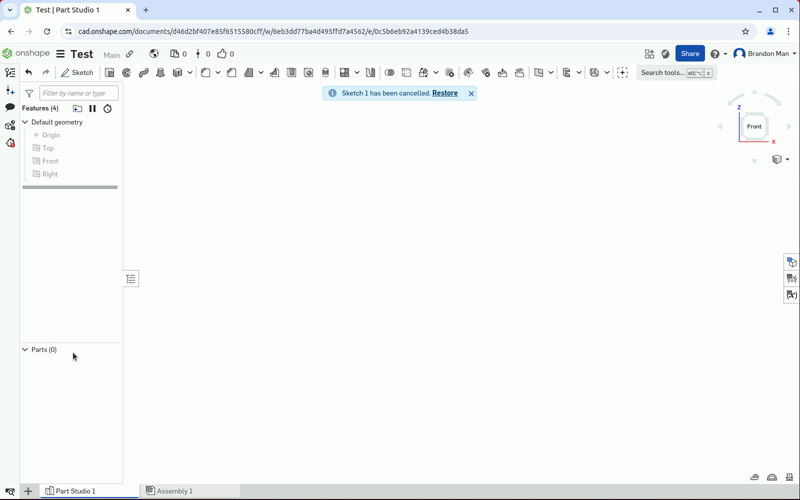
key(shift+s)
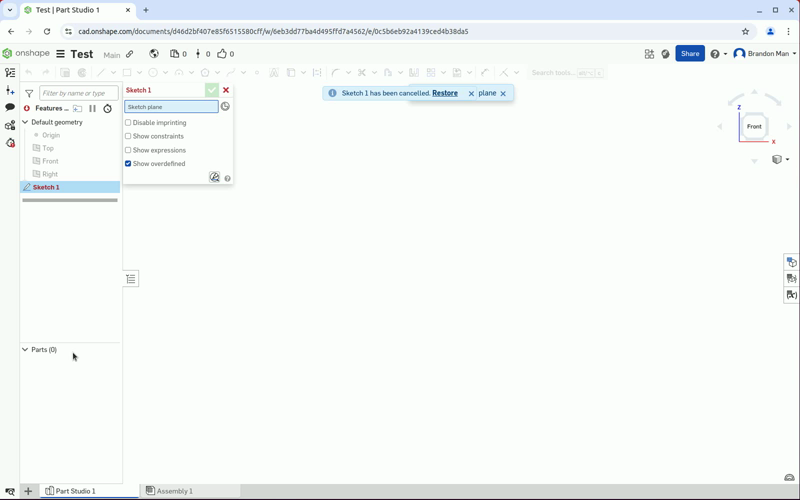
mouse_move(73, 163)
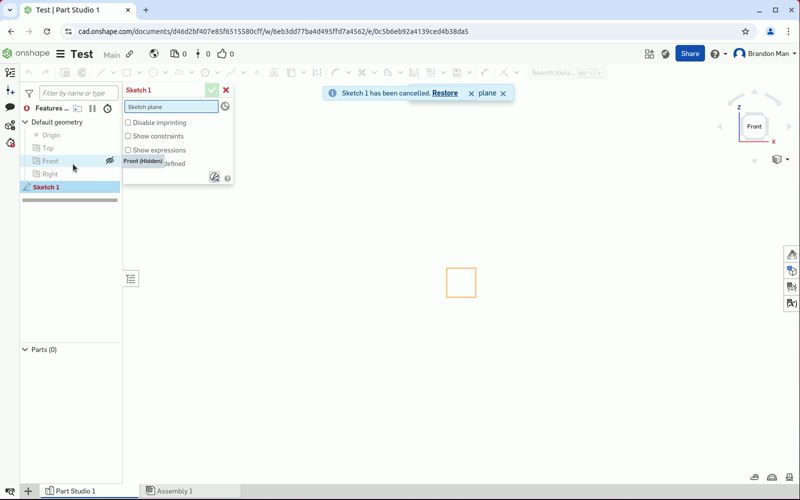
click(73, 163)
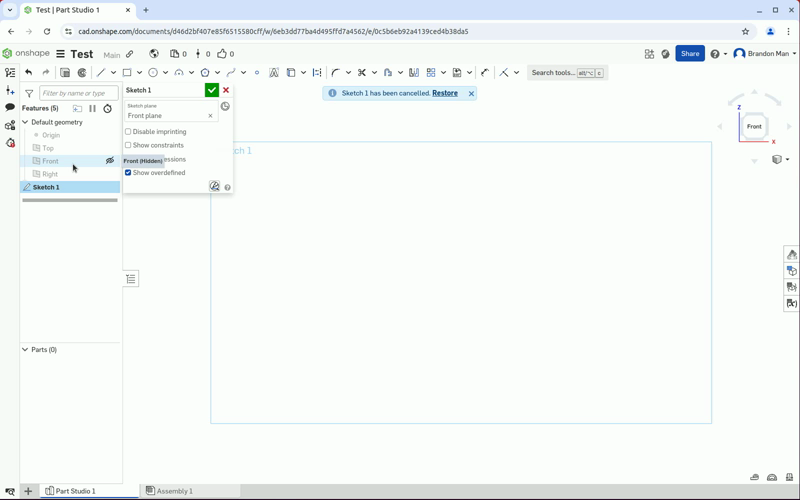
mouse_move(73, 352)
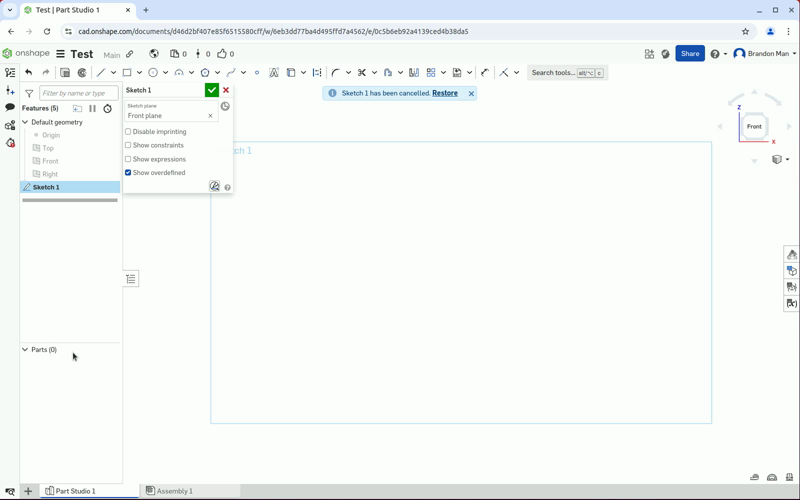
key(y)
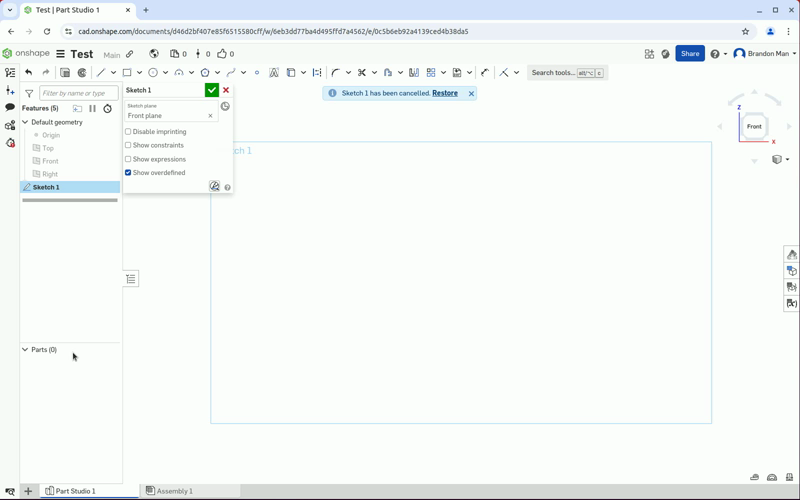
key(c)
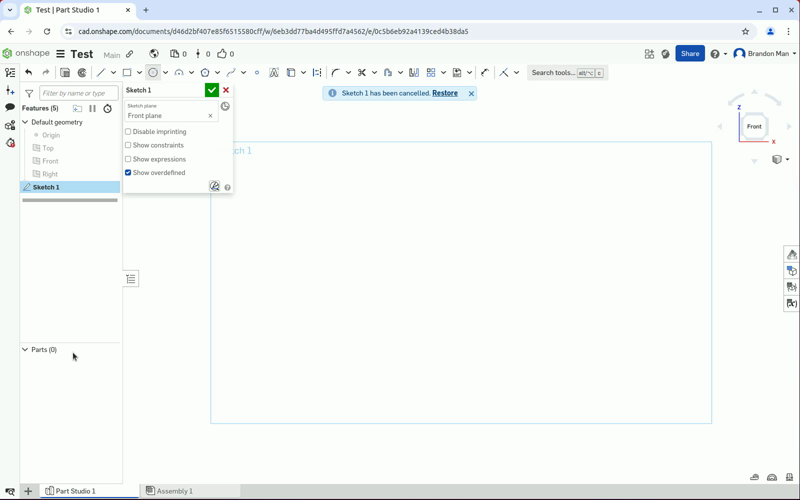
key_down(shift)
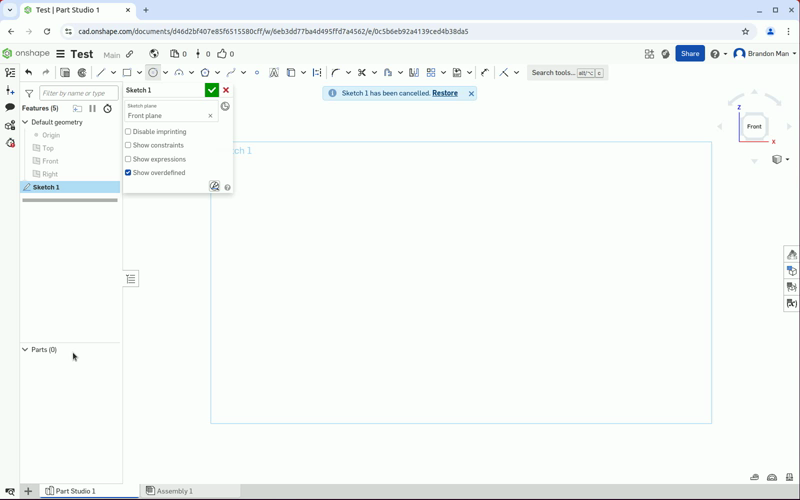
mouse_move(461, 282)
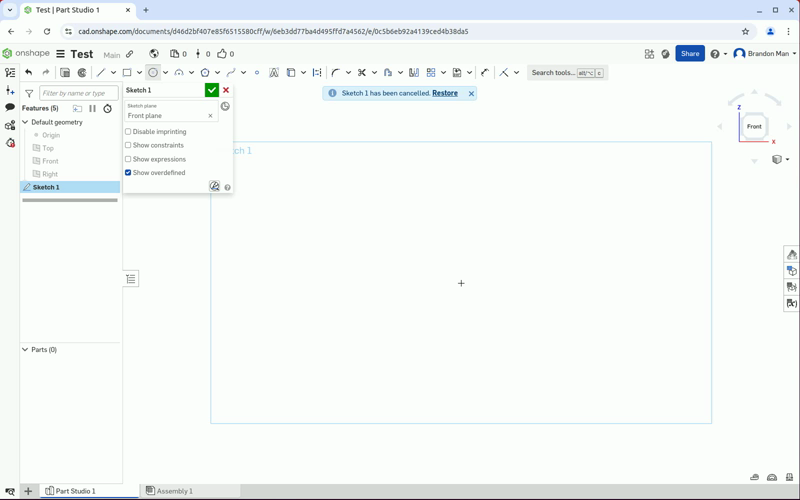
click(461, 282)
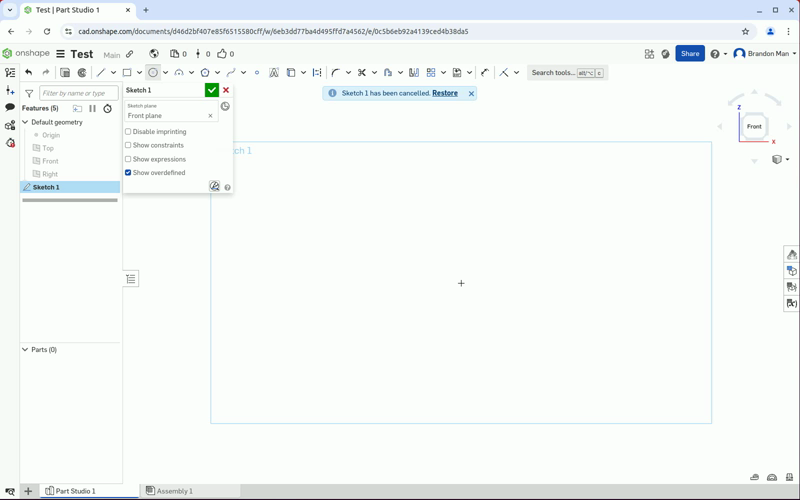
key_up(shift)
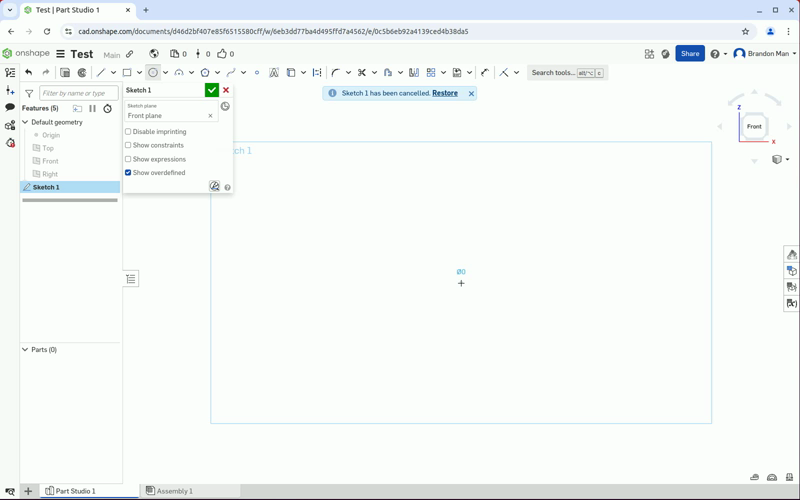
mouse_move(546, 282)
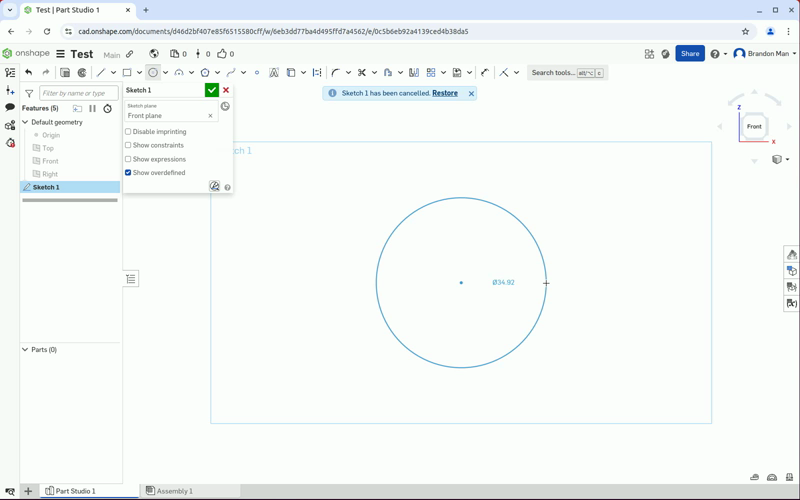
click(546, 282)
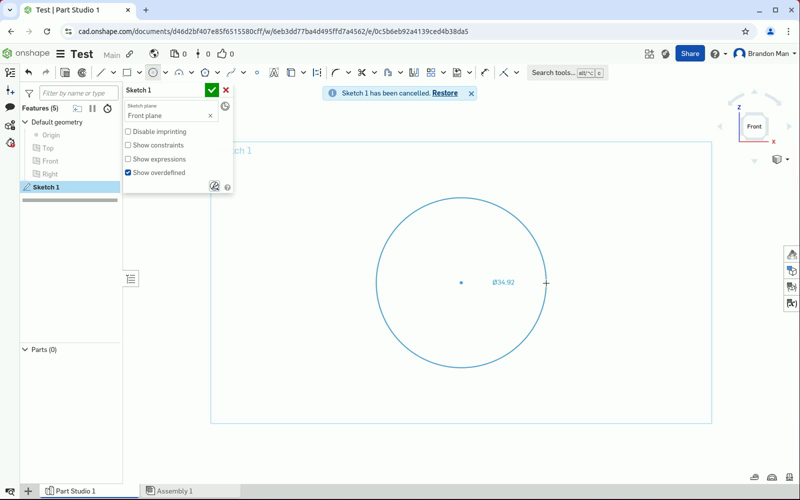
key(esc)
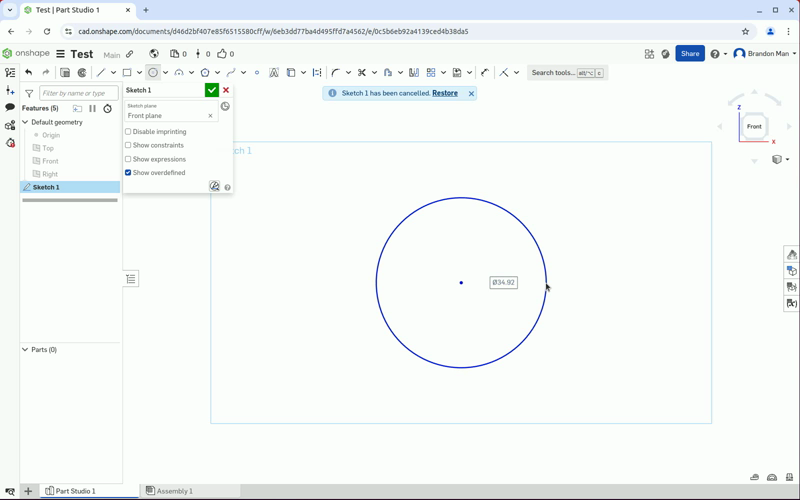
mouse_move(450, 268)
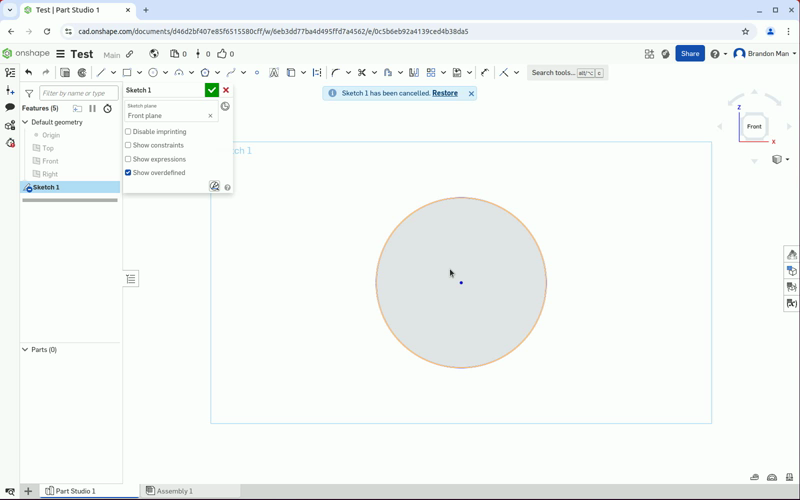
click(450, 268)
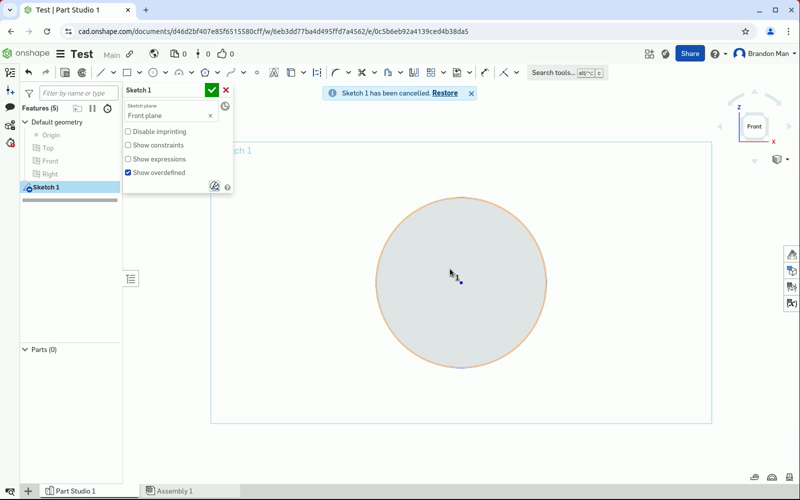
mouse_move(73, 352)
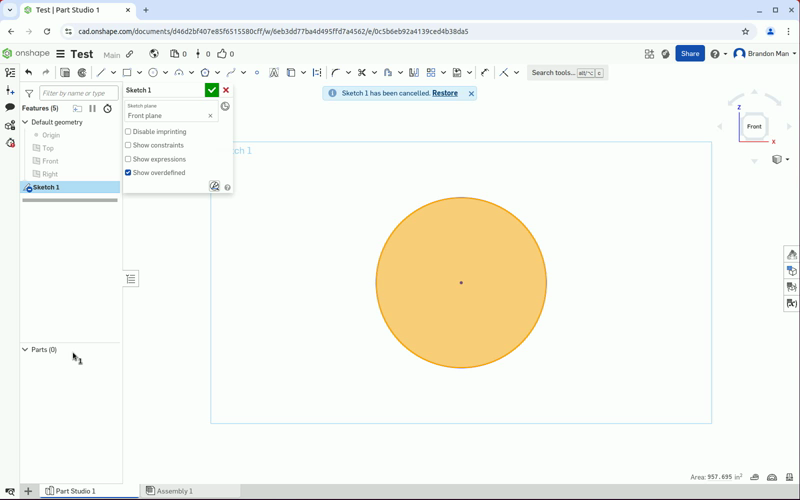
key(shift+y)
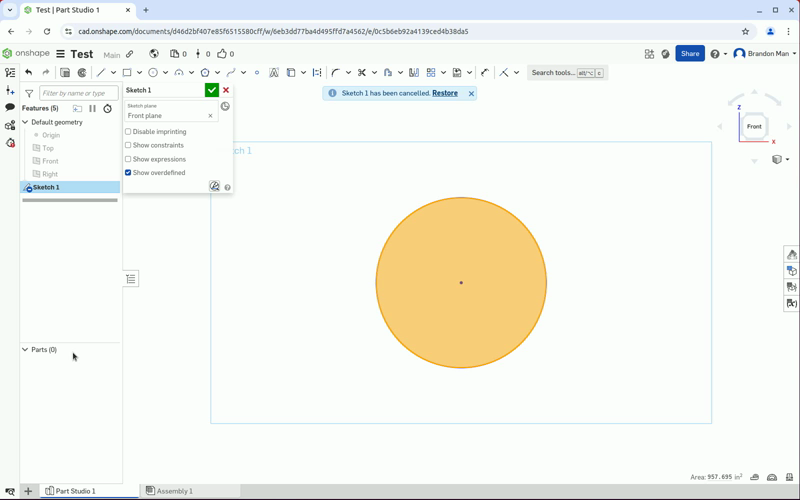
key(shift+e)
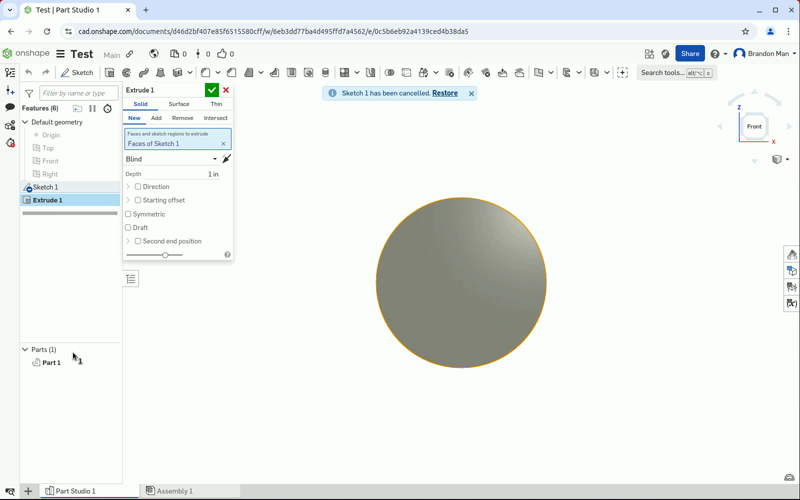
mouse_move(143, 106)
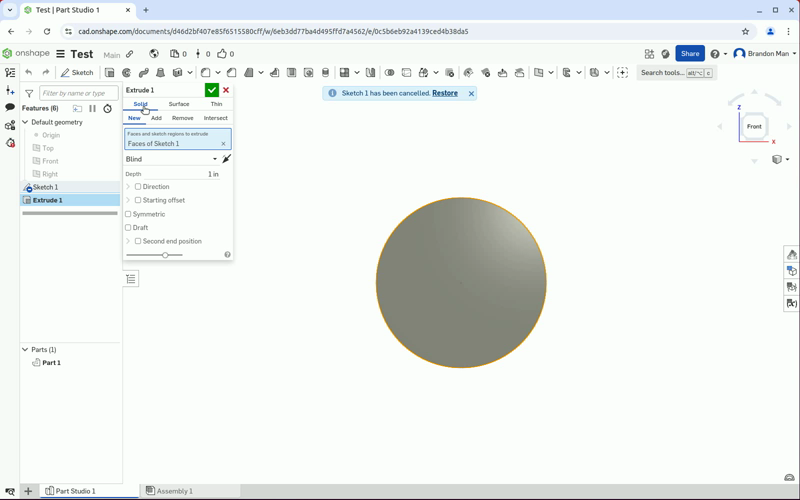
click(143, 106)
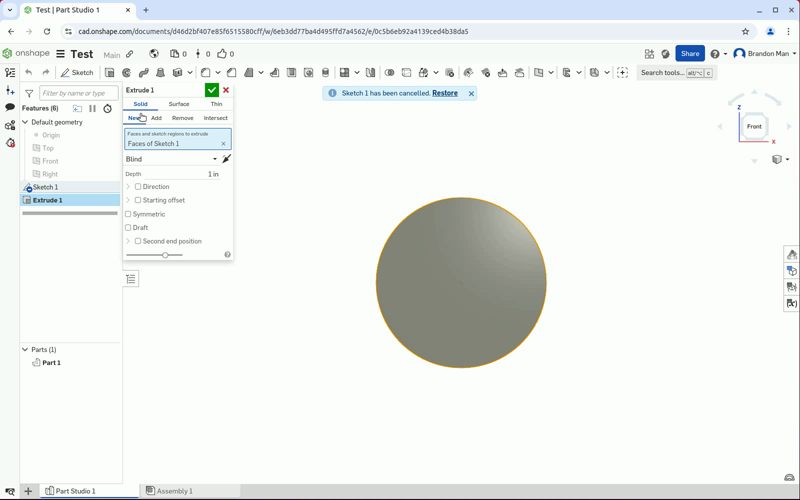
mouse_move(137, 120)
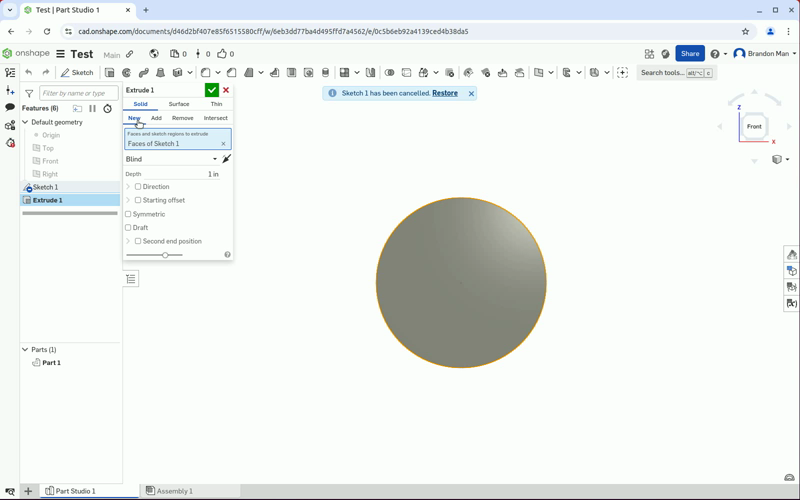
click(137, 120)
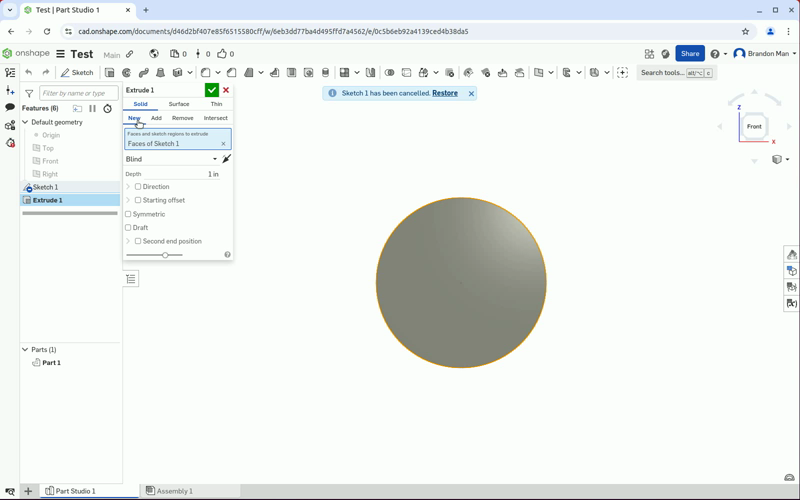
key(tab, 4)
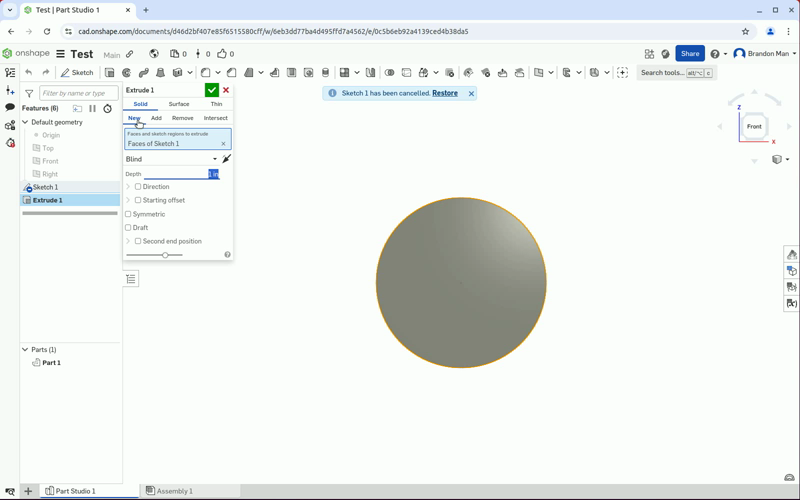
text(46.216)
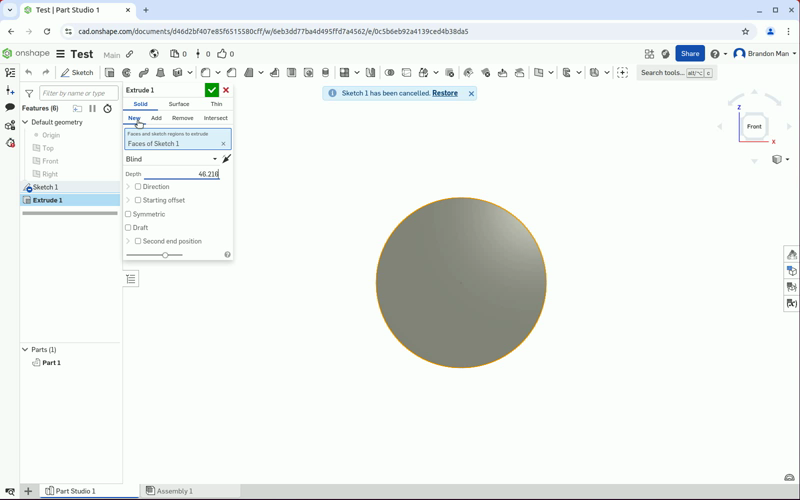
key(tab, 3)
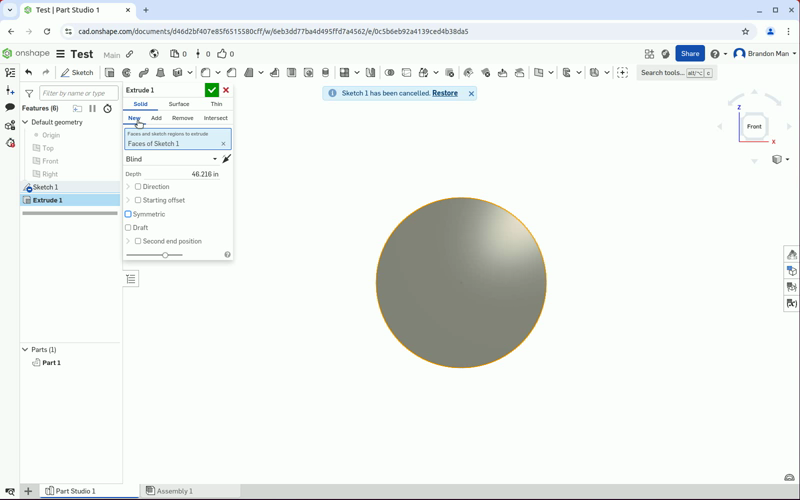
key(space)
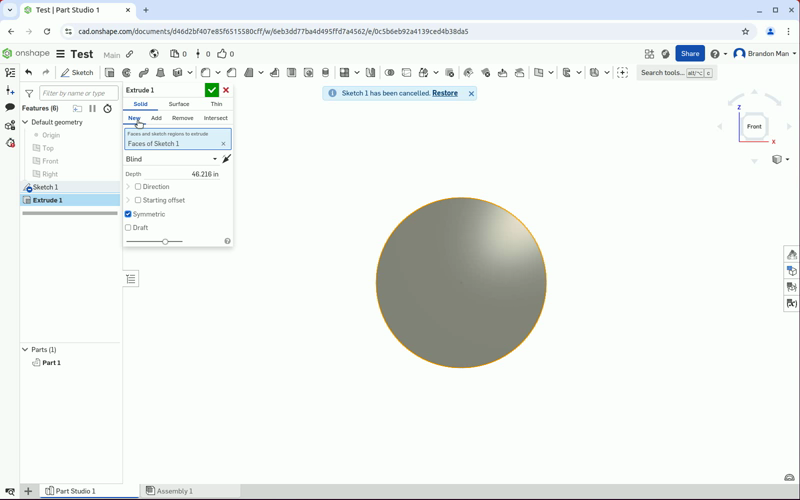
key(enter)
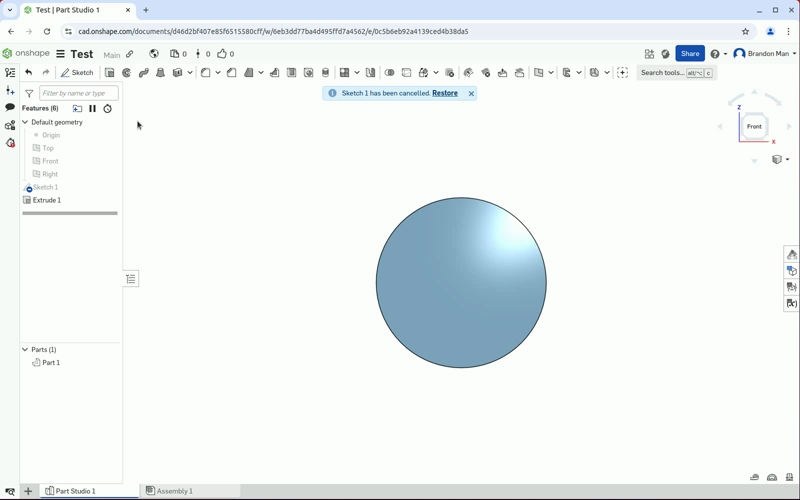
key(shift+h)
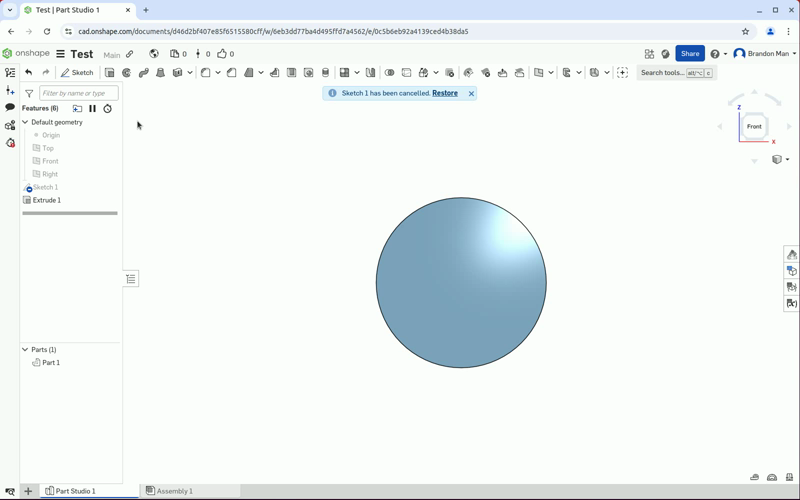
key(shift+h)
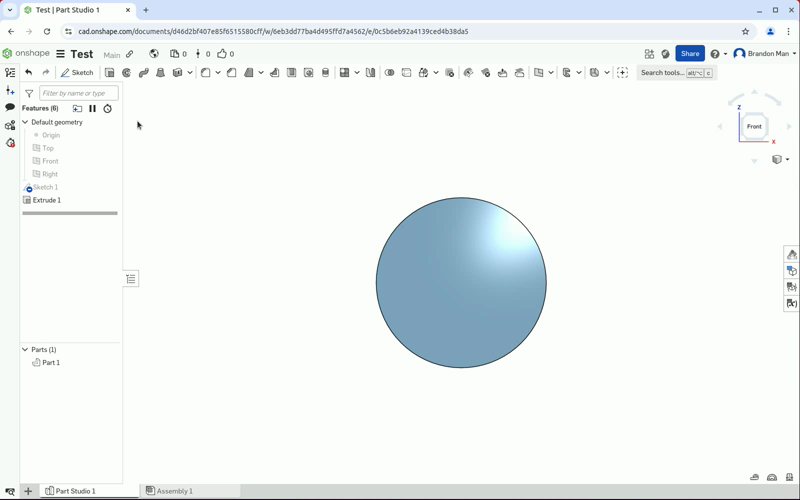
mouse_move(73, 189)
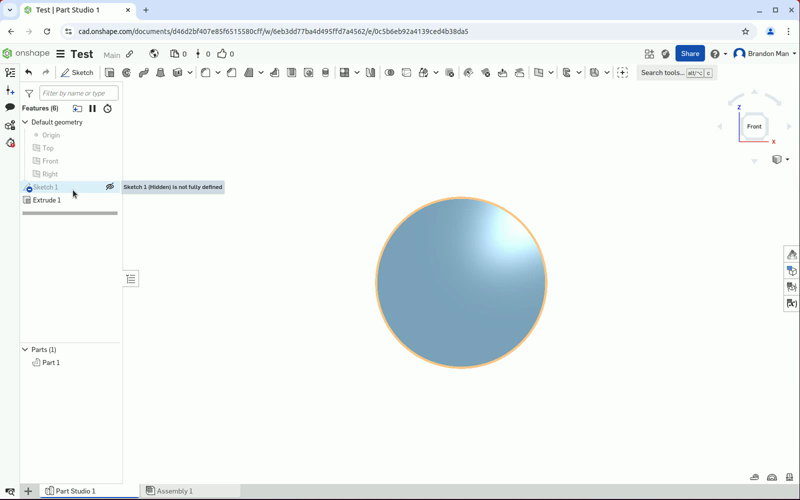
click(73, 189)
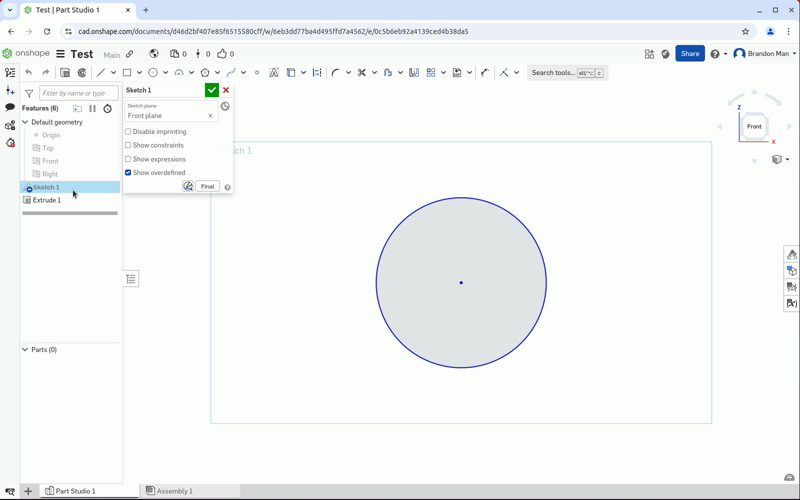
mouse_move(229, 92)
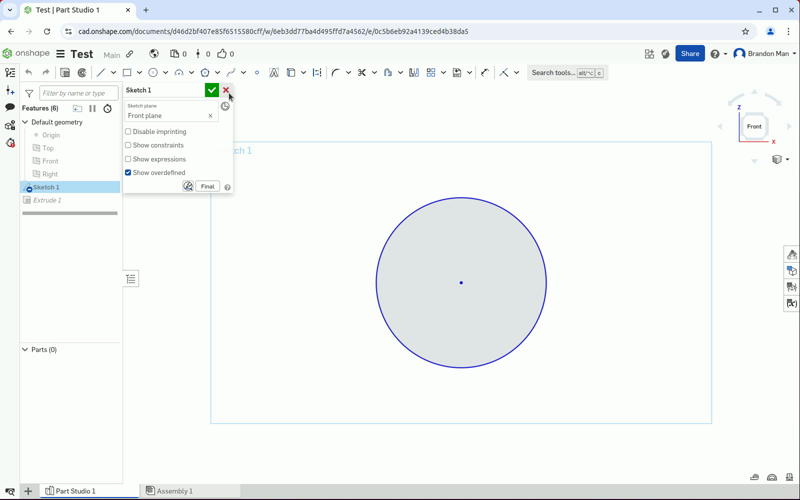
click(229, 92)
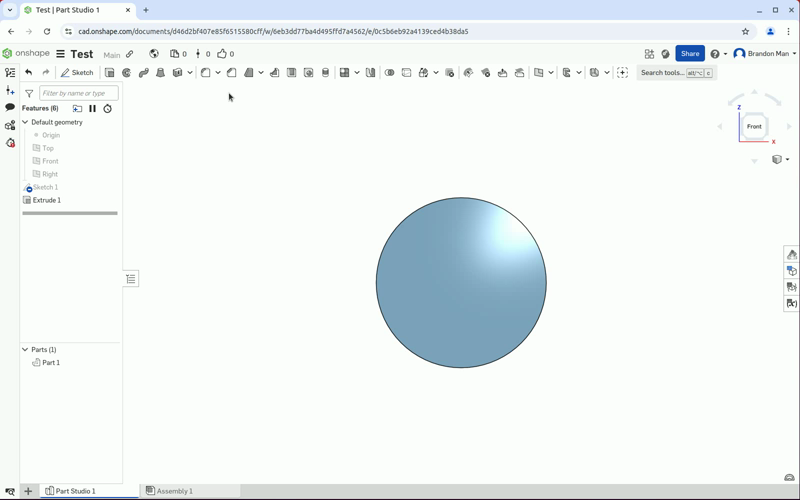
mouse_move(73, 352)
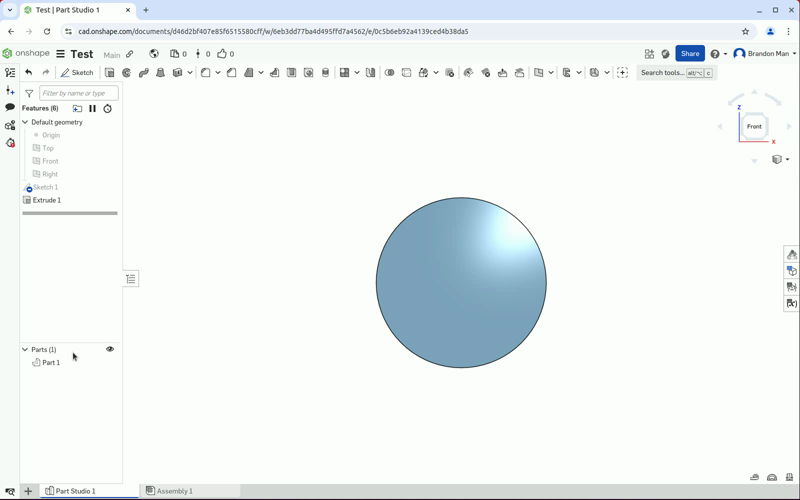
key(y)
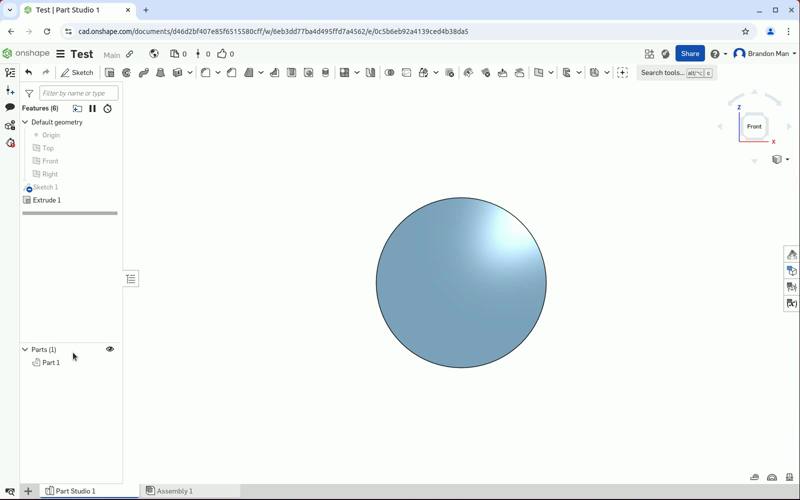
key(shift+p)
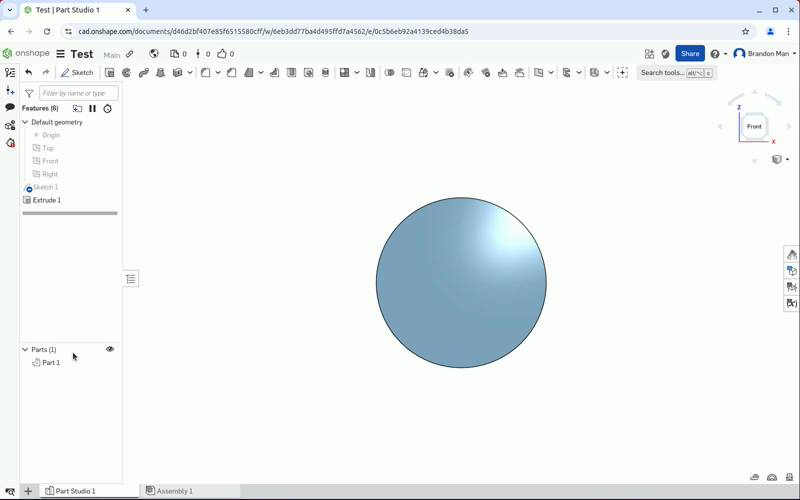
key(space)
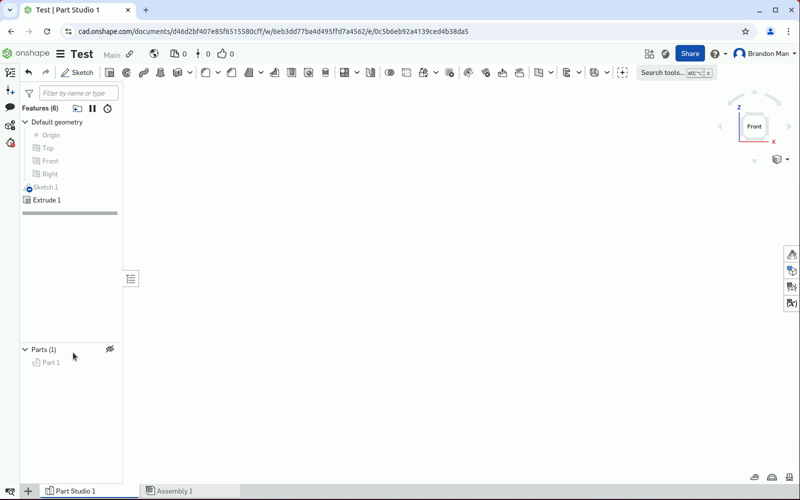
key_down(shift)
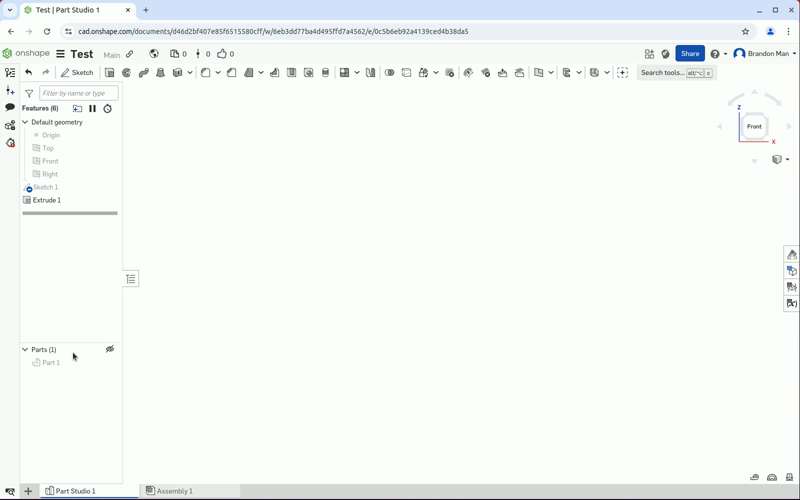
key(down)
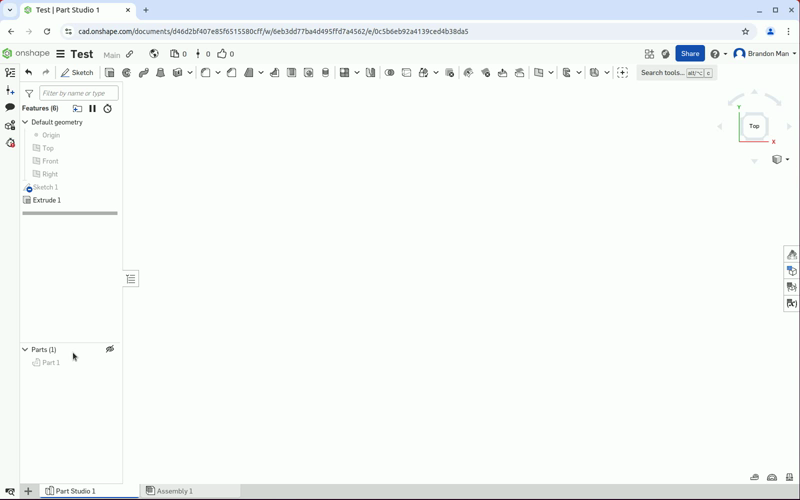
key_up(shift)
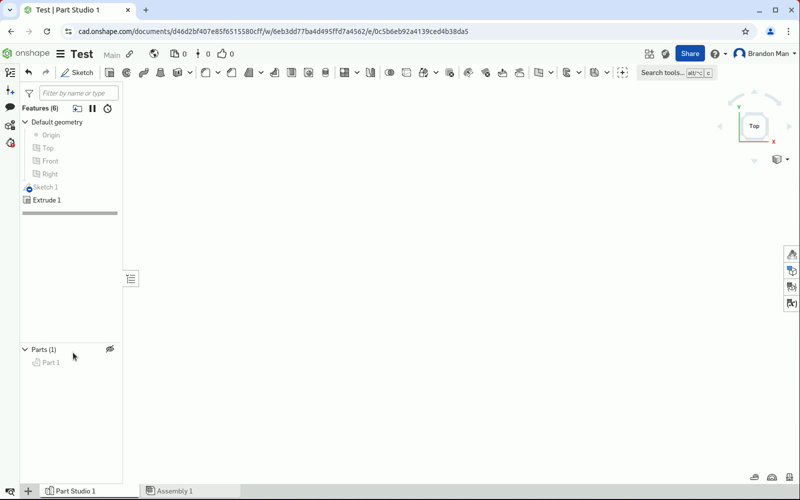
mouse_move(73, 352)
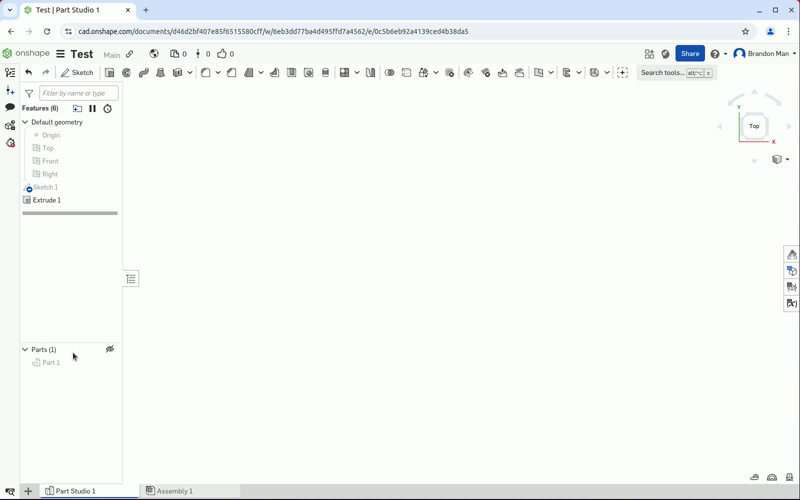
key(shift+y)
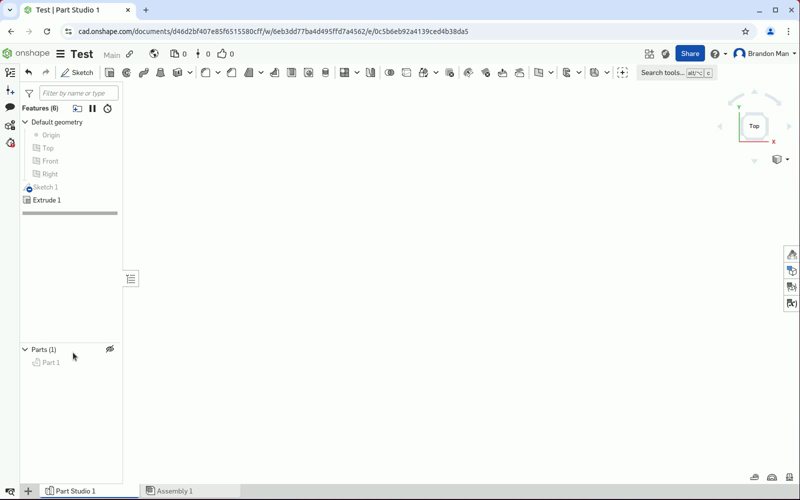
key(shift+s)
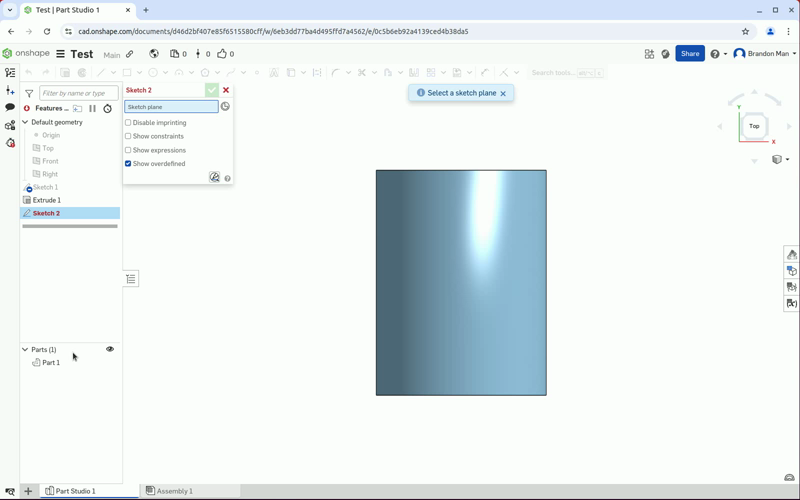
mouse_move(73, 150)
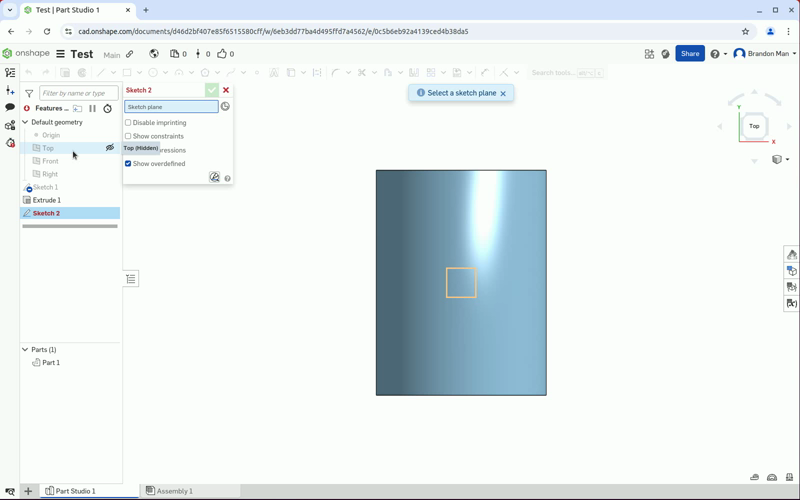
click(73, 150)
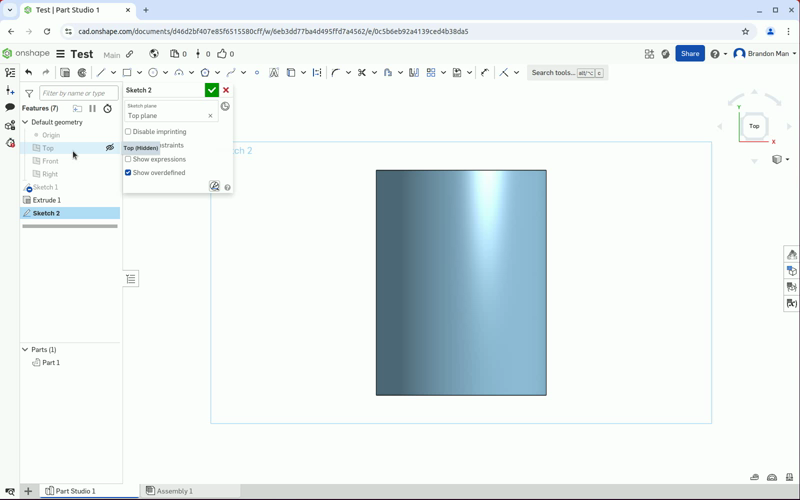
mouse_move(73, 352)
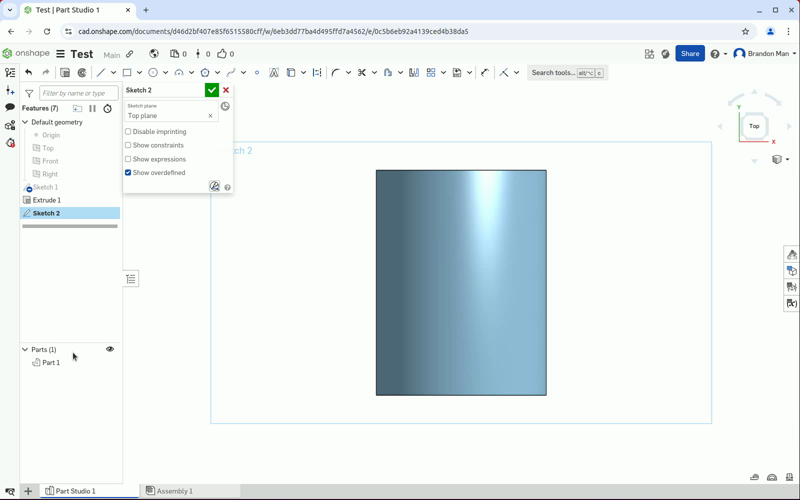
key(y)
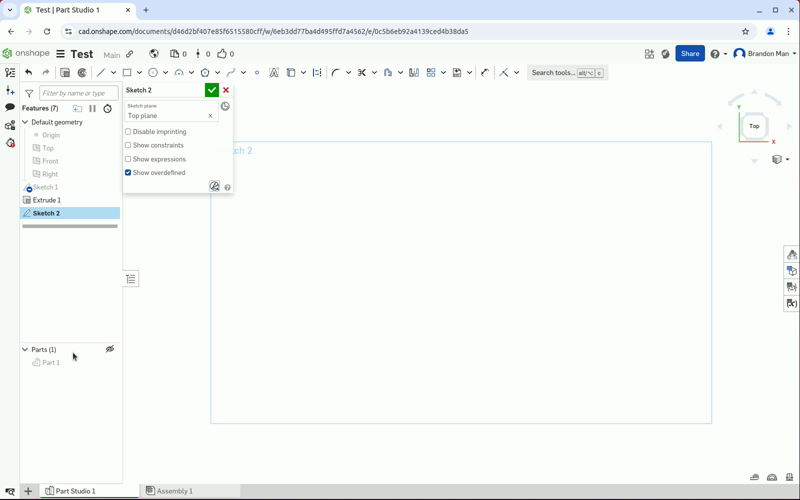
key(c)
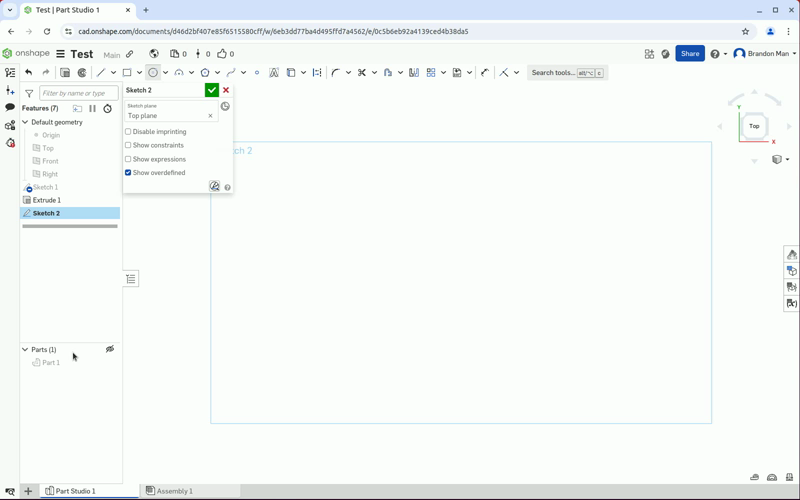
key_down(shift)
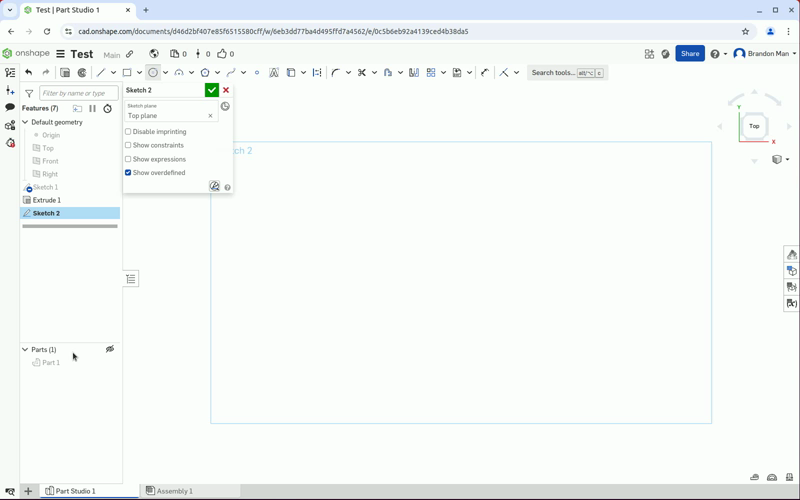
mouse_move(460, 282)
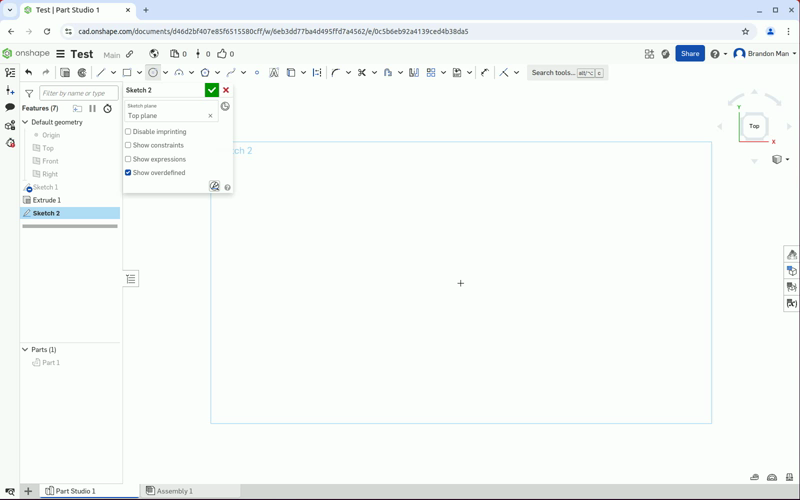
click(460, 282)
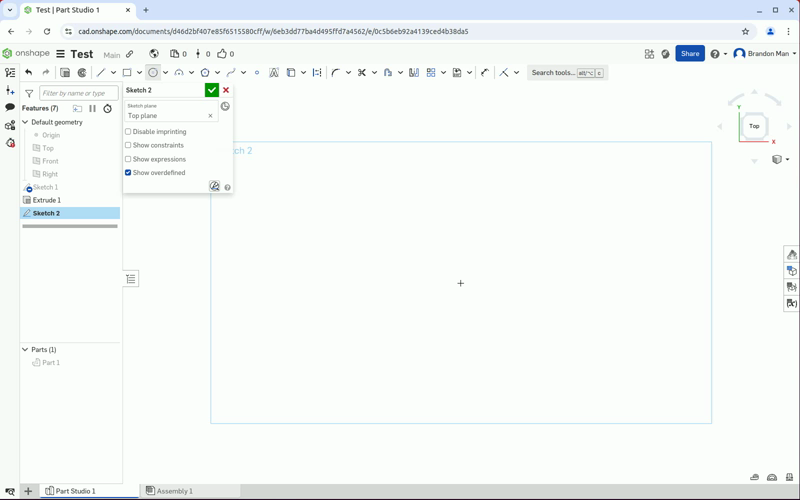
key_up(shift)
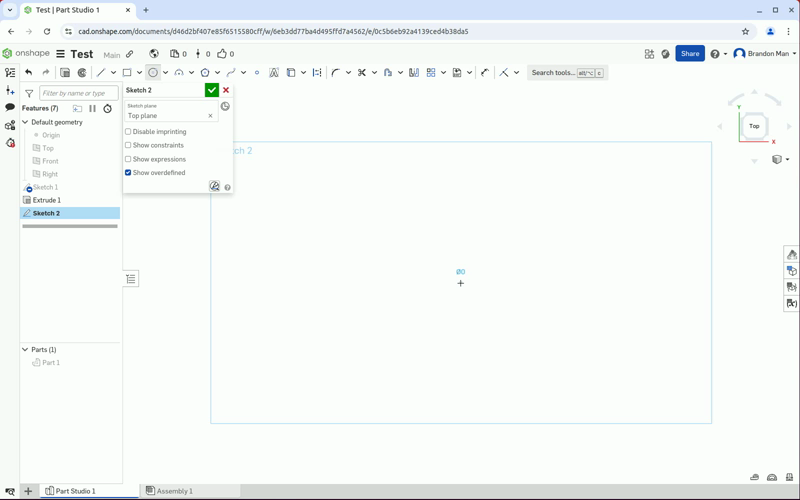
mouse_move(499, 282)
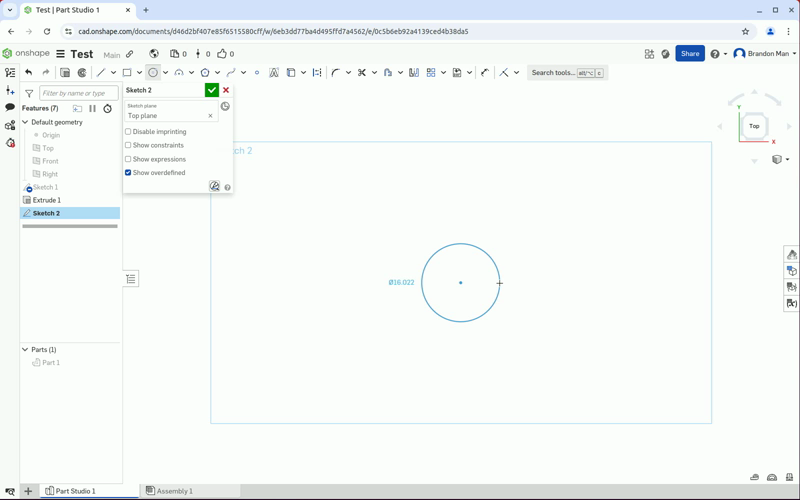
click(499, 282)
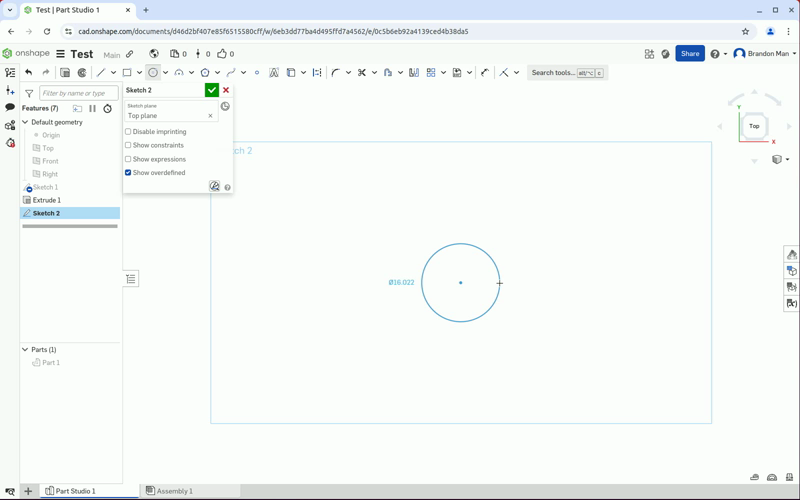
key(esc)
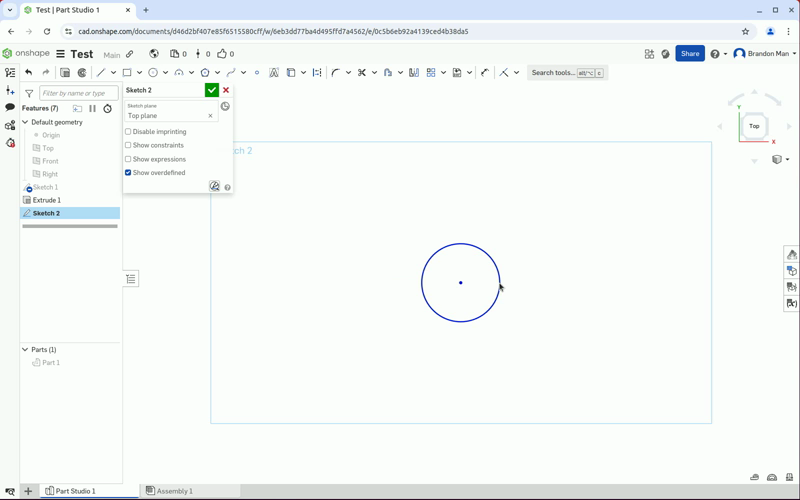
mouse_move(470, 263)
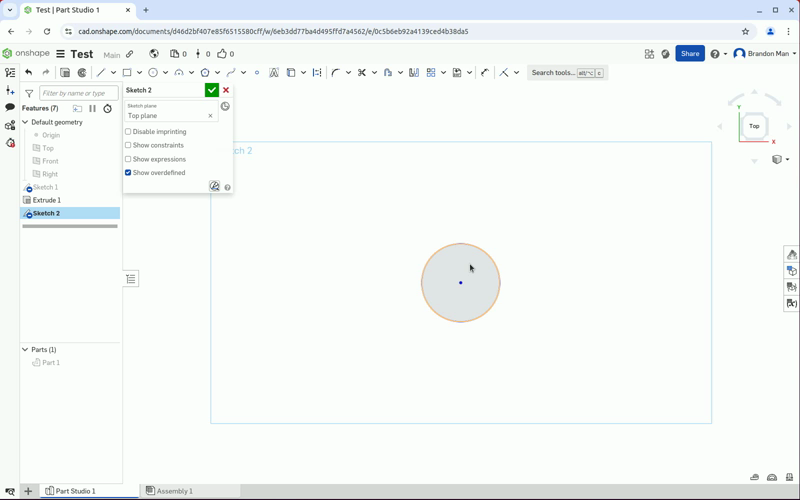
click(470, 263)
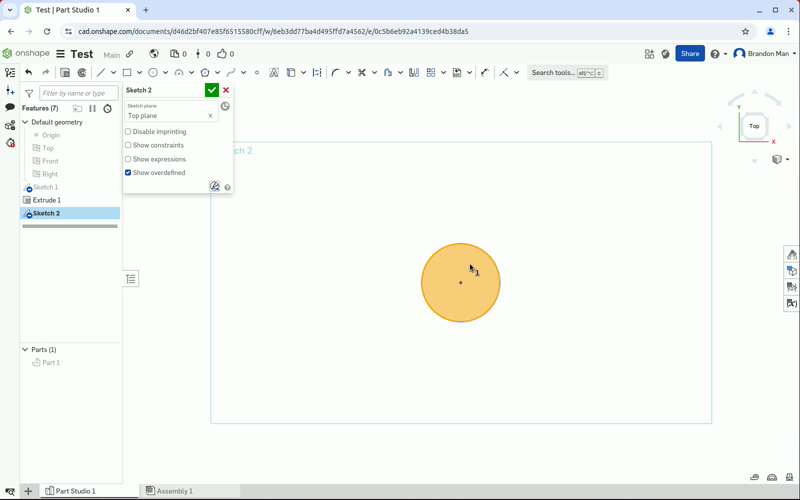
mouse_move(73, 352)
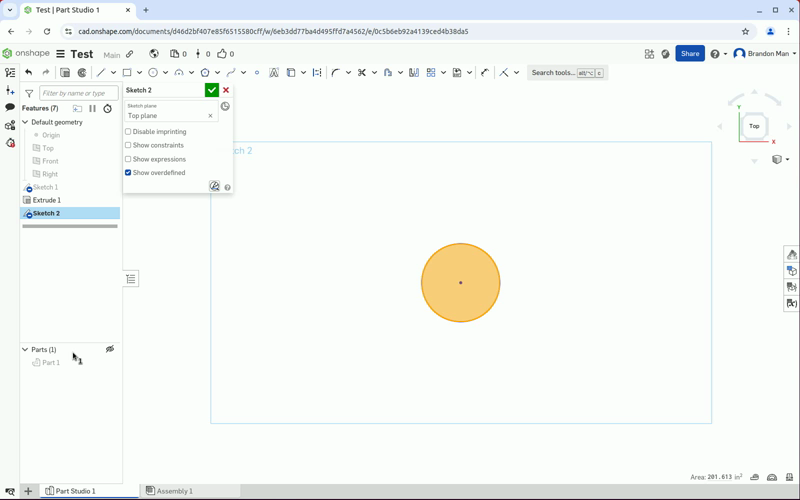
key(shift+y)
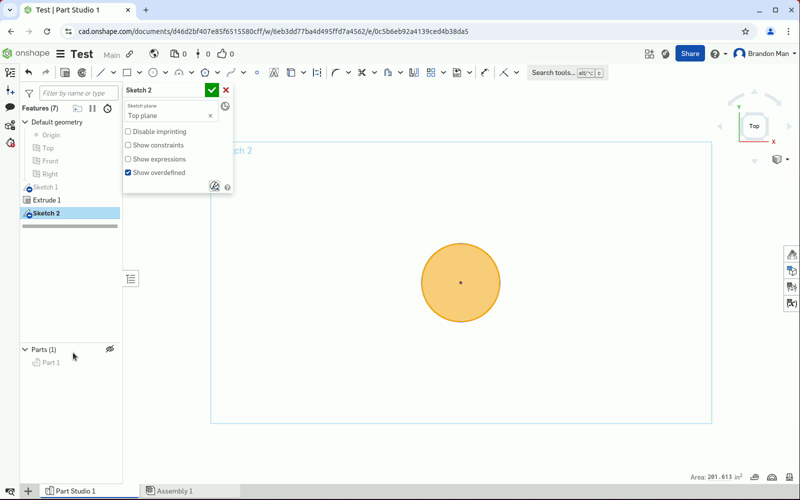
key(shift+e)
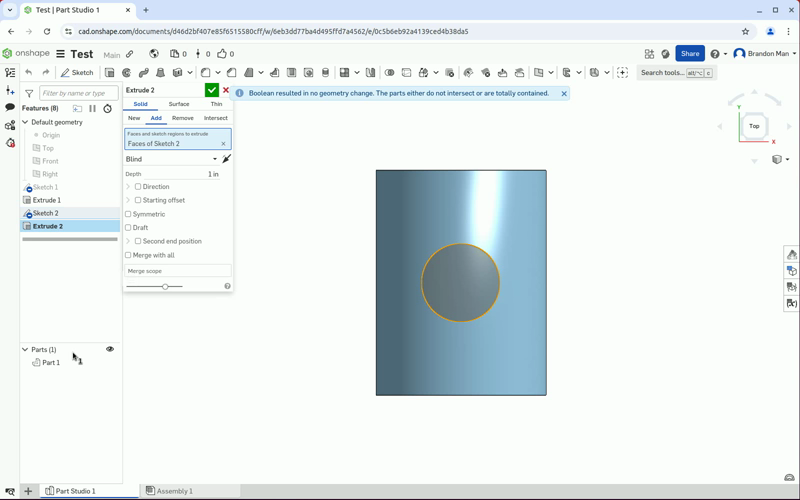
mouse_move(143, 106)
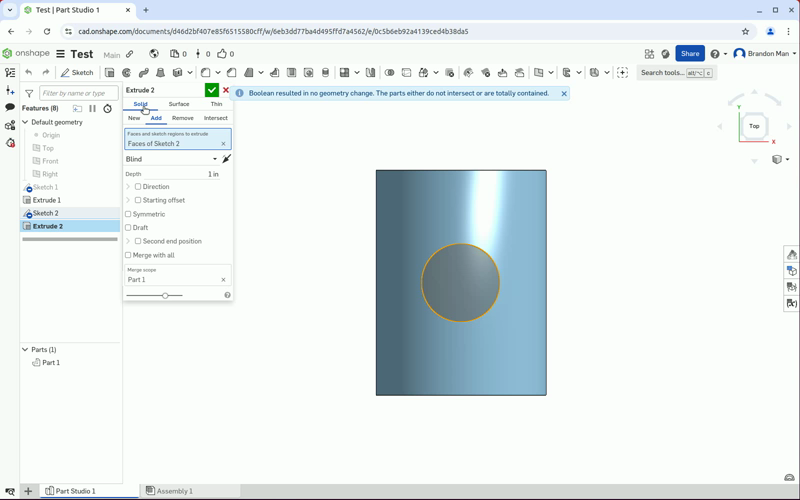
click(143, 106)
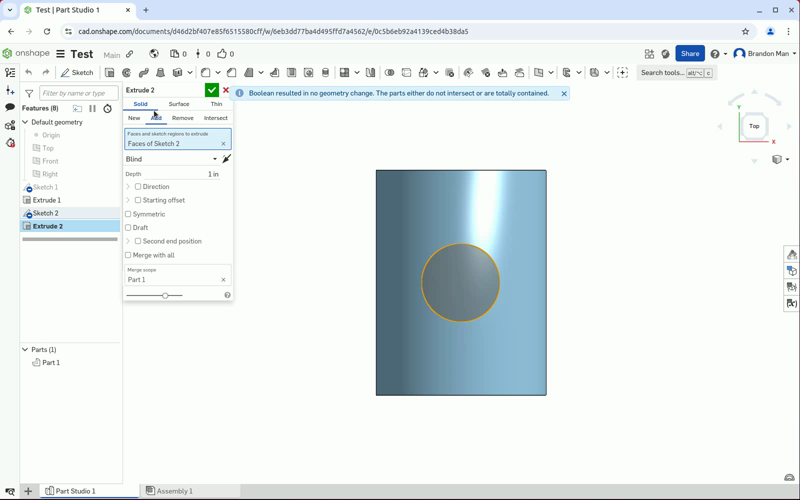
mouse_move(186, 120)
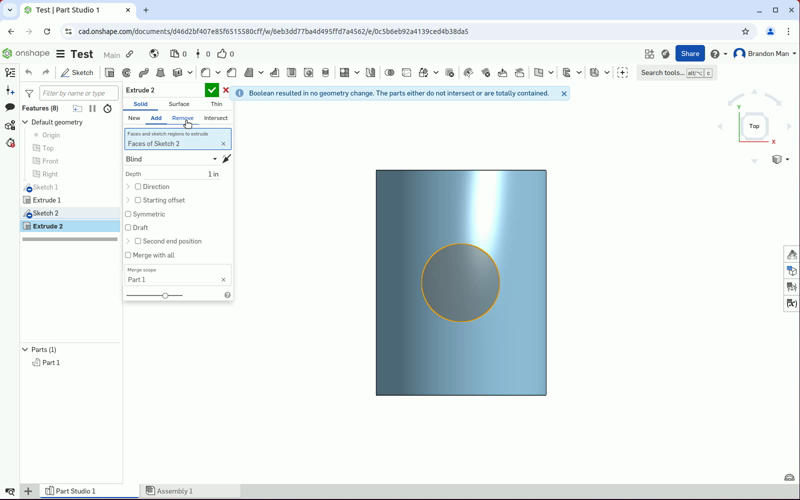
click(186, 120)
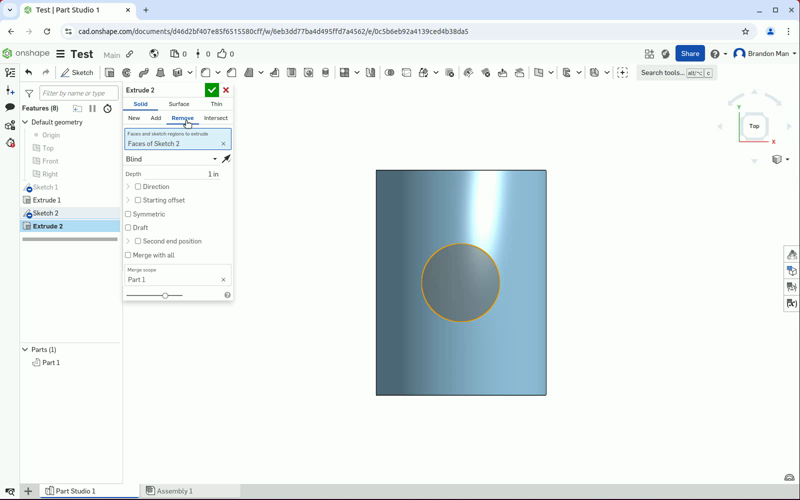
key(tab, 4)
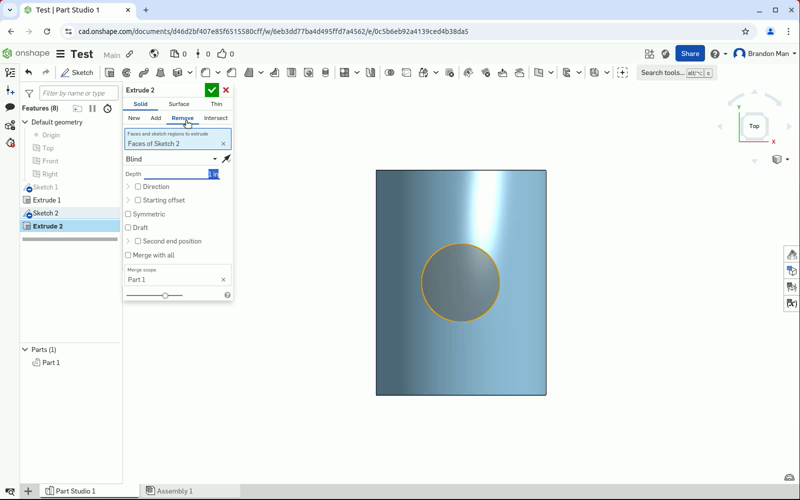
text(57.77)
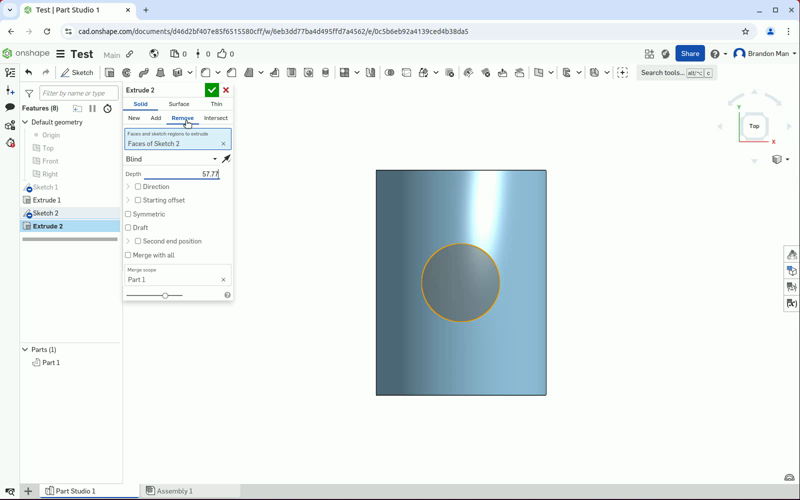
key(tab, 3)
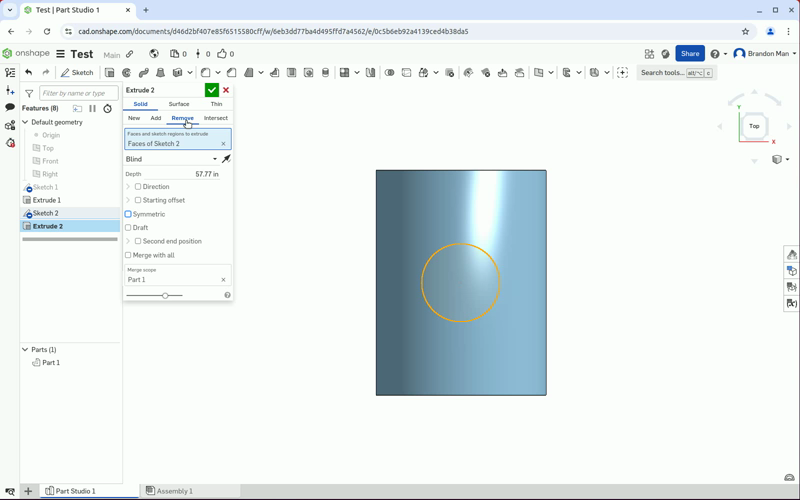
key(space)
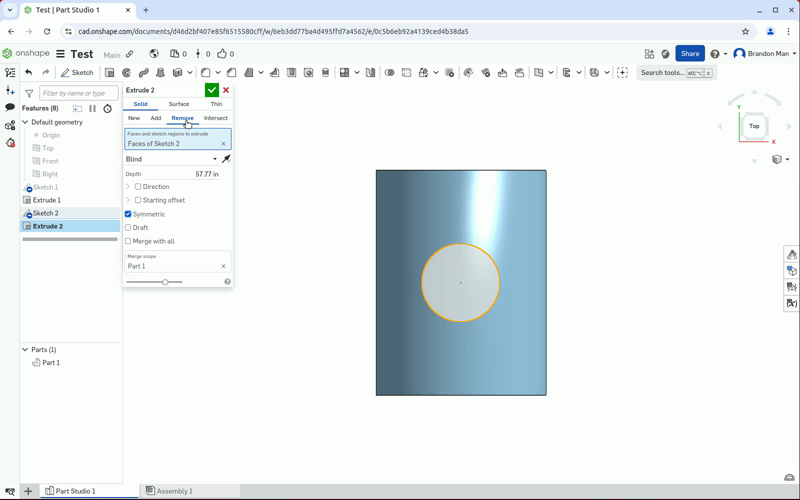
key(tab, 2)
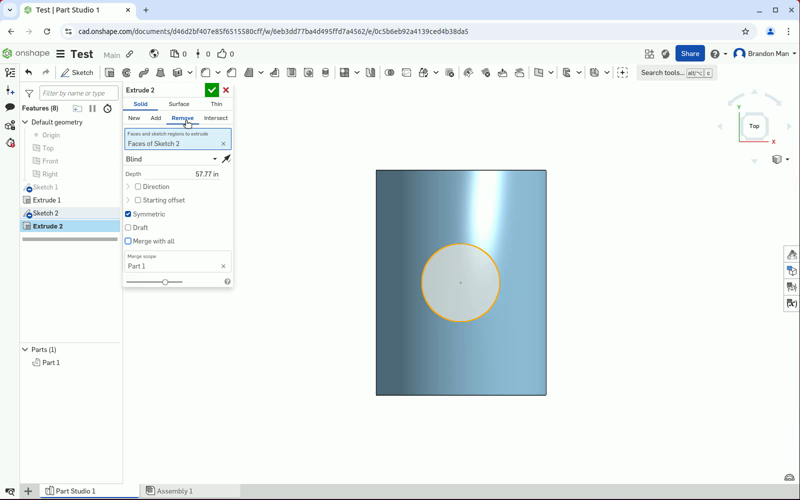
key(space)
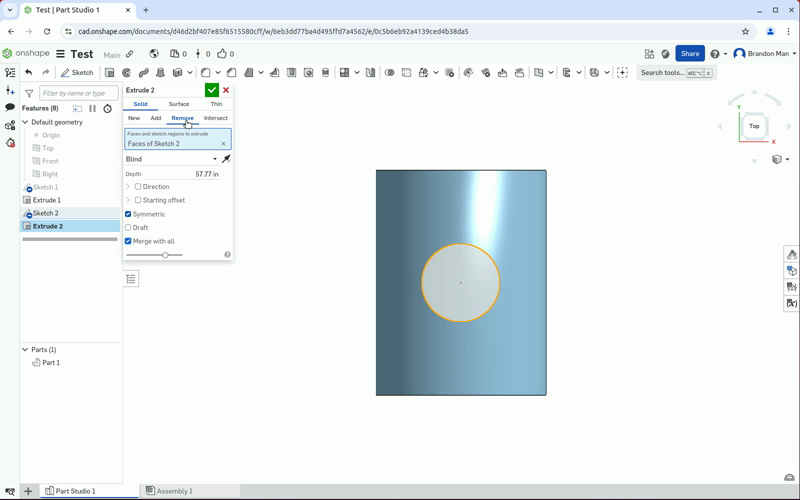
key(enter)
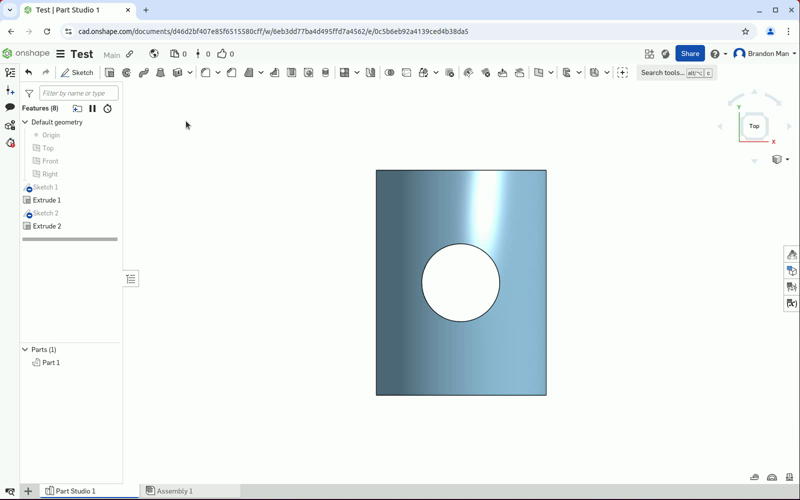
key(shift+h)
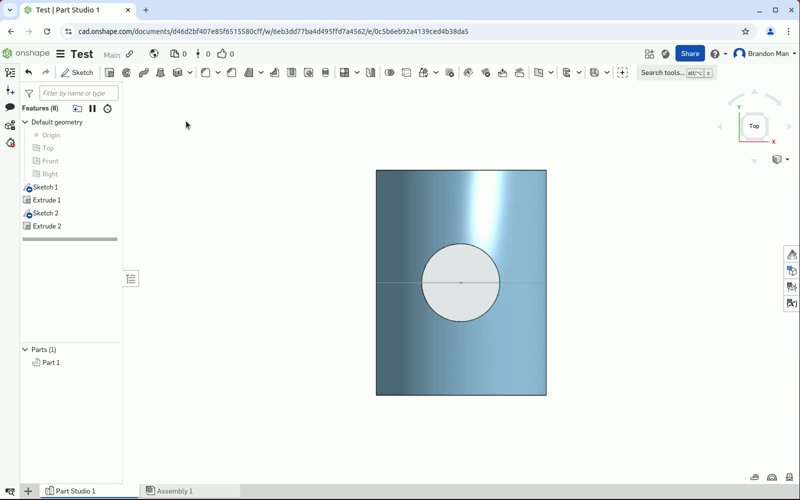
key(shift+h)
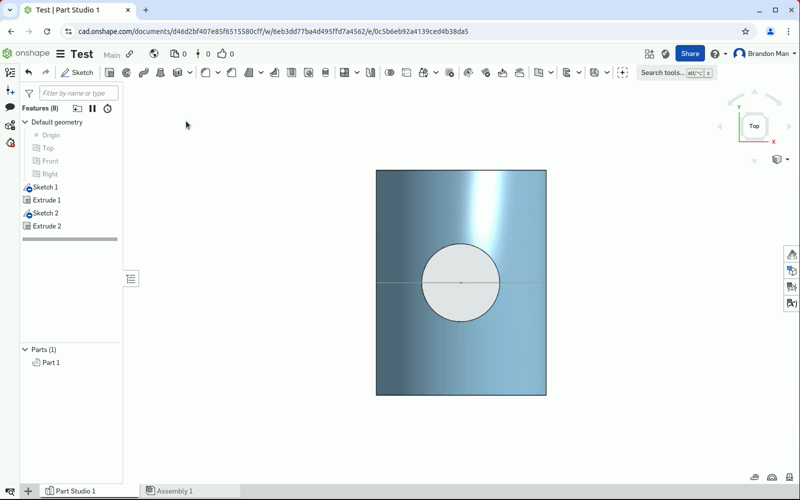
key(shift+7)
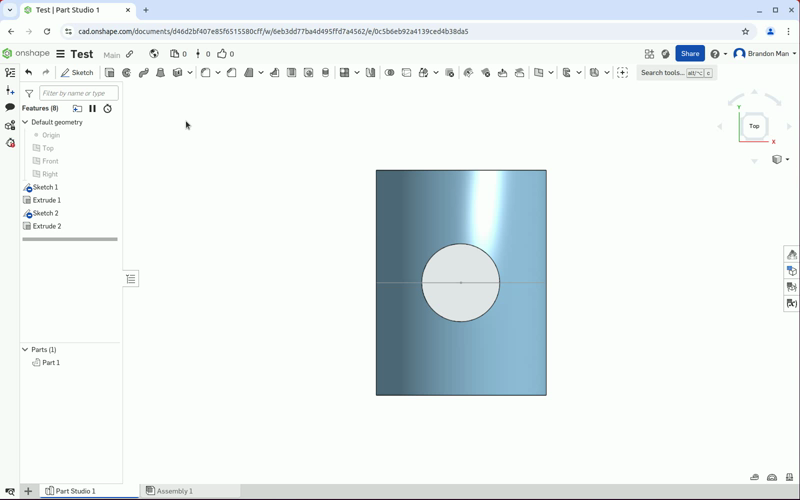
key(up, 3)
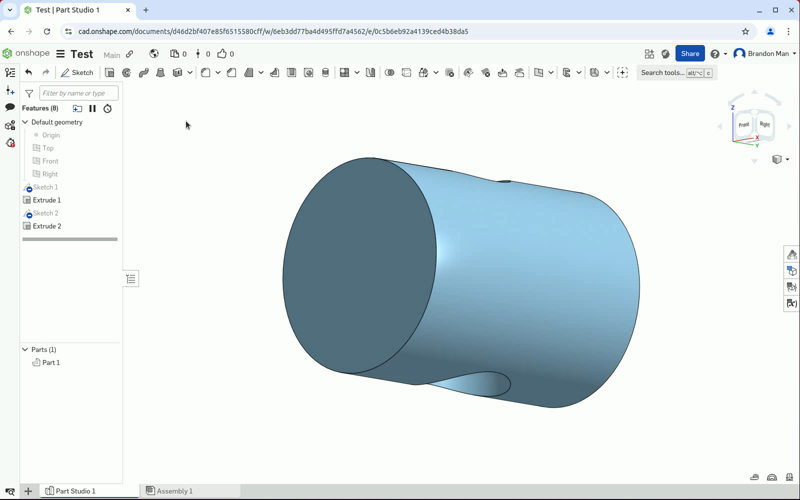
key(left, 3)
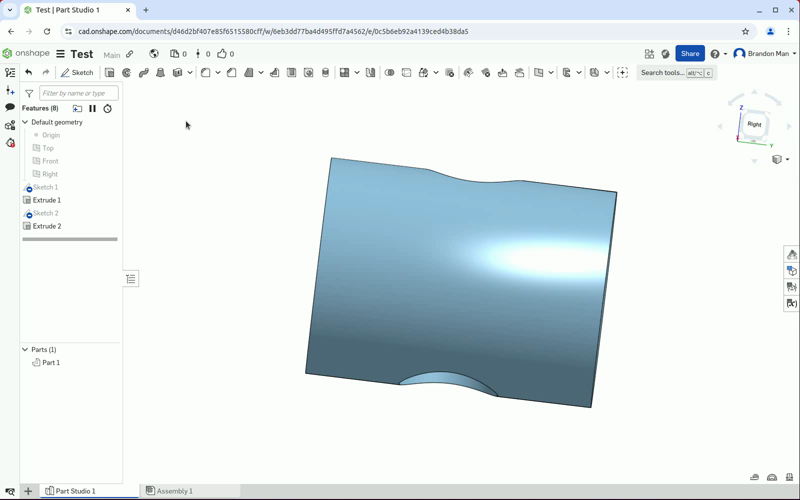
key(right, 3)
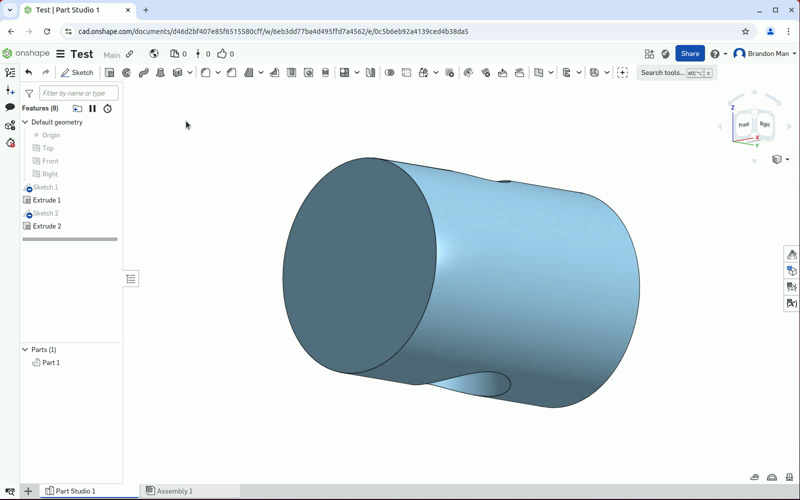
key(down, 3)
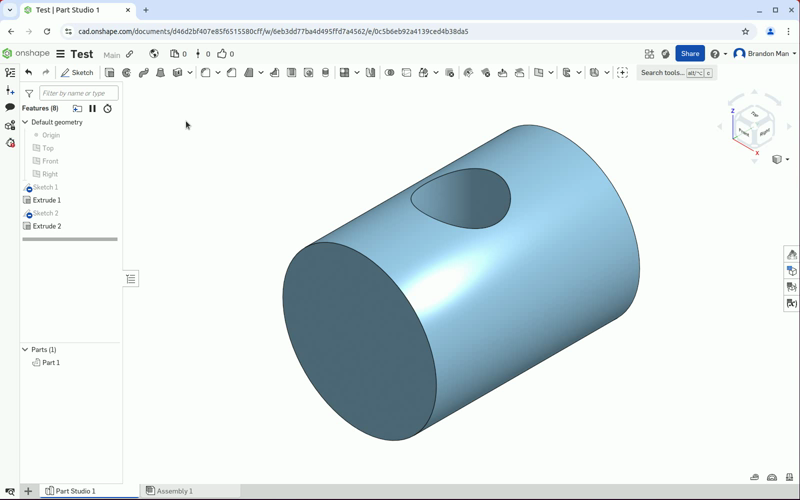
mouse_move(73, 189)
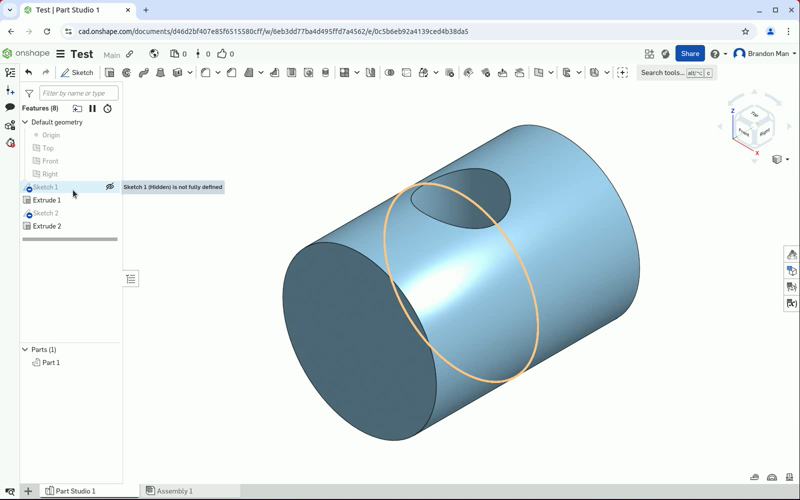
click(73, 189)